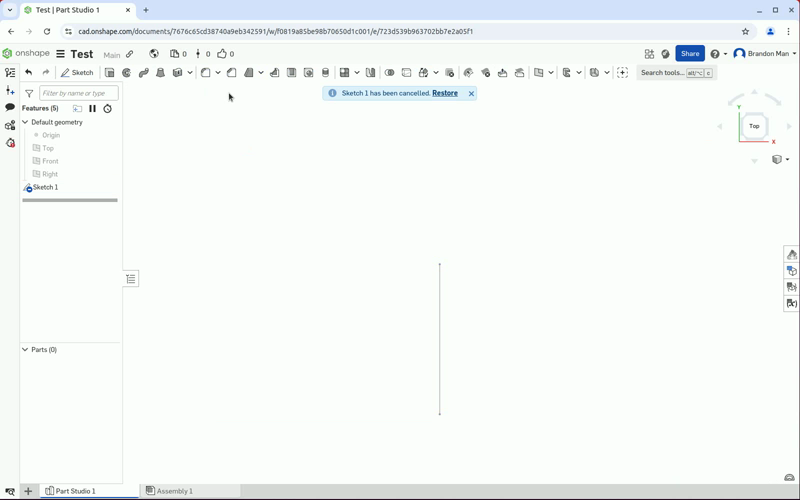
key(shift+h)
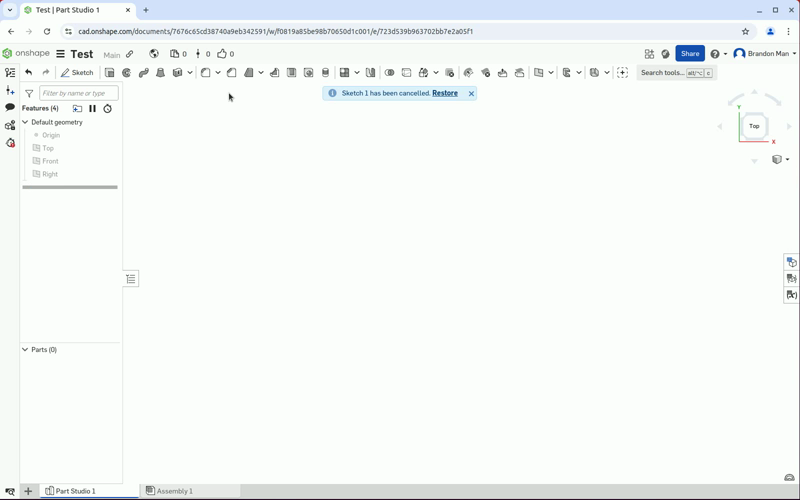
mouse_move(73, 352)
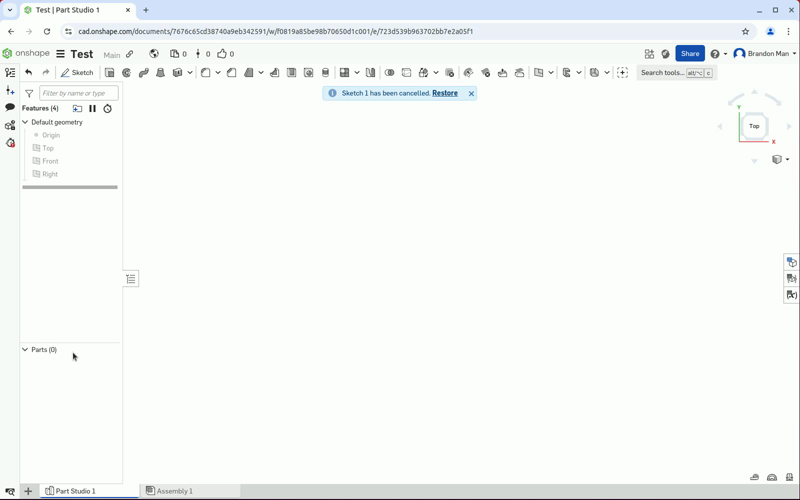
key(y)
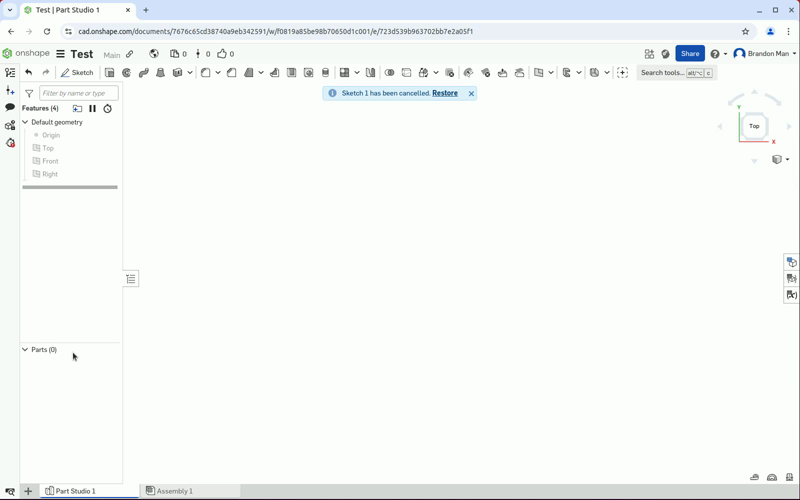
key(shift+p)
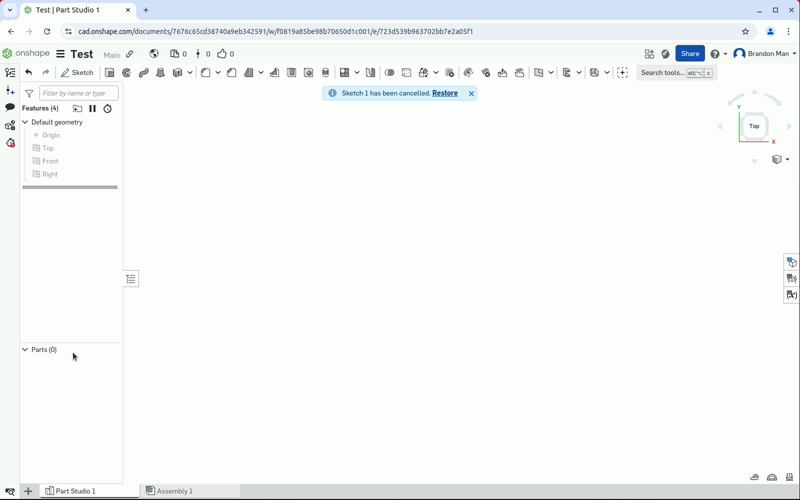
key(space)
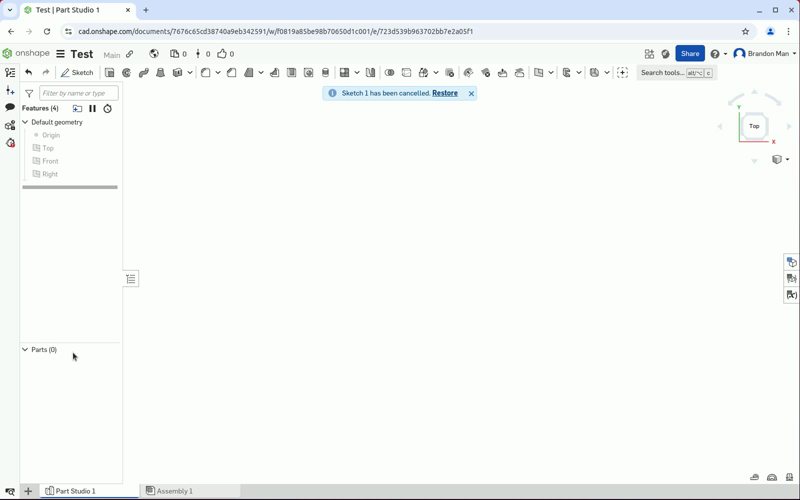
key_down(shift)
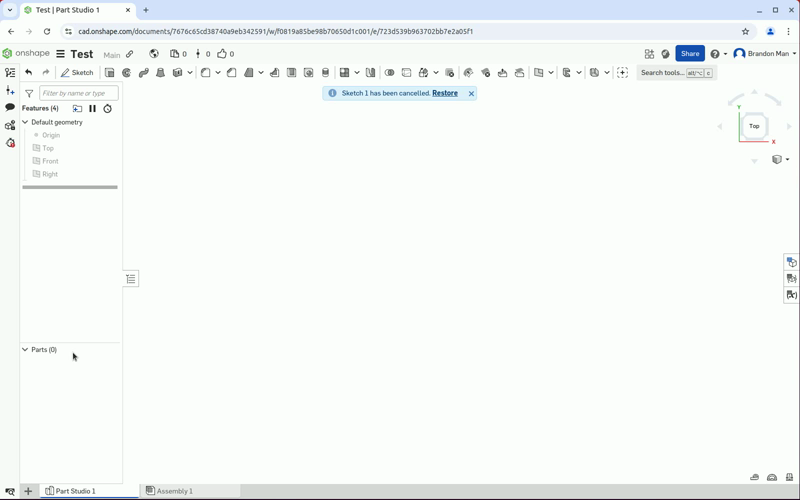
key(up)
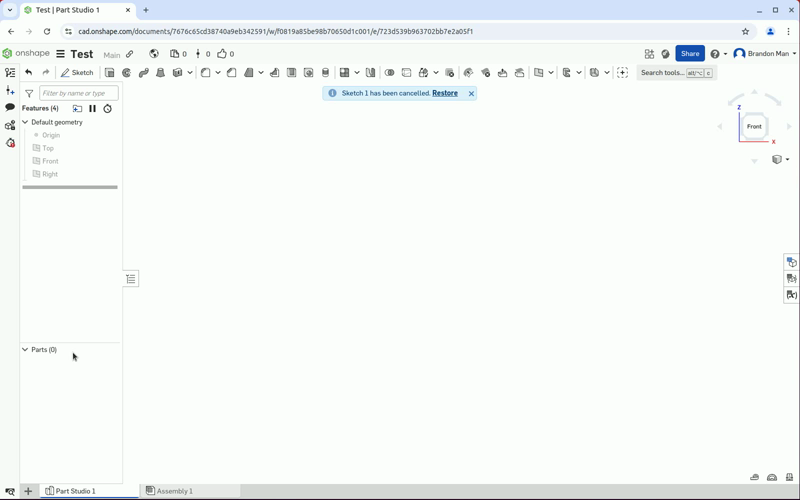
key_up(shift)
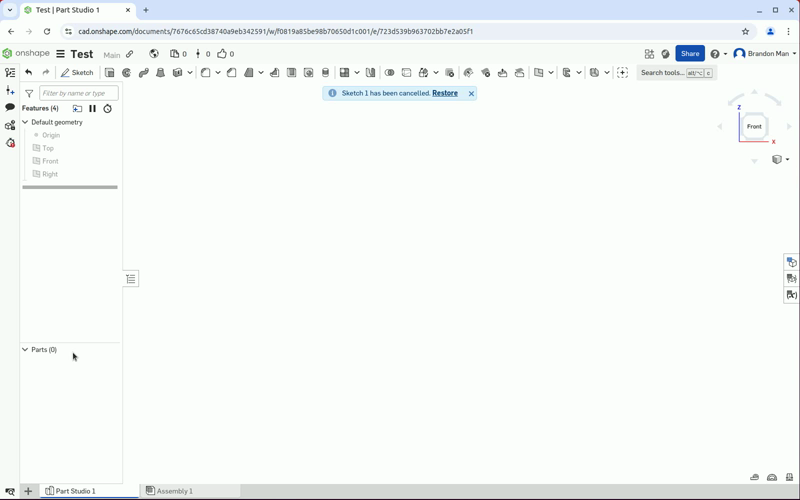
mouse_move(73, 352)
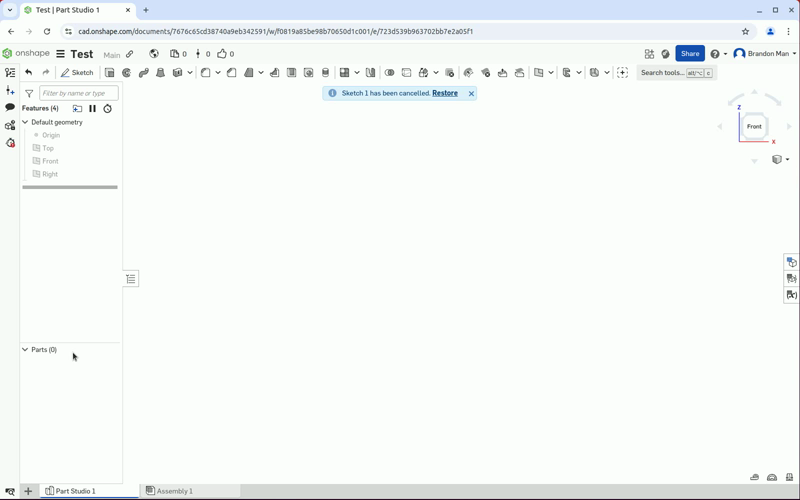
key(shift+y)
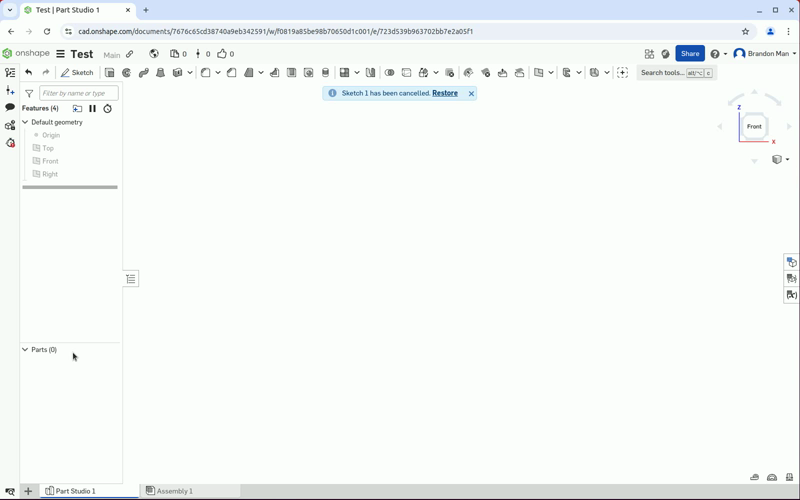
key(shift+s)
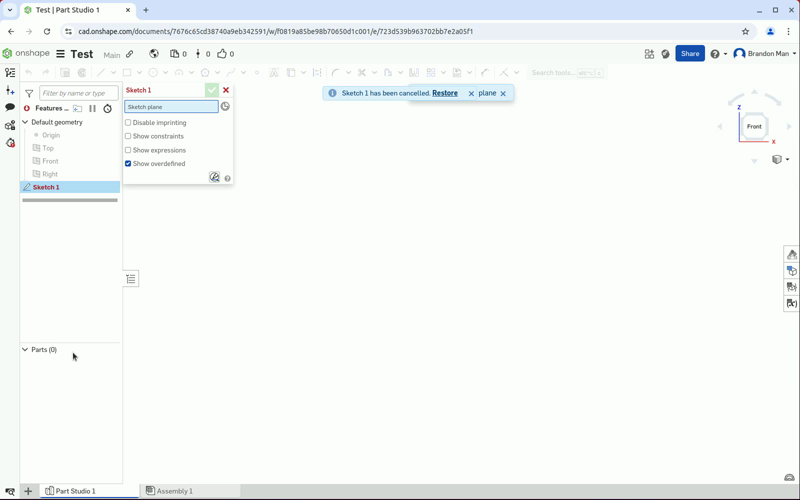
mouse_move(73, 163)
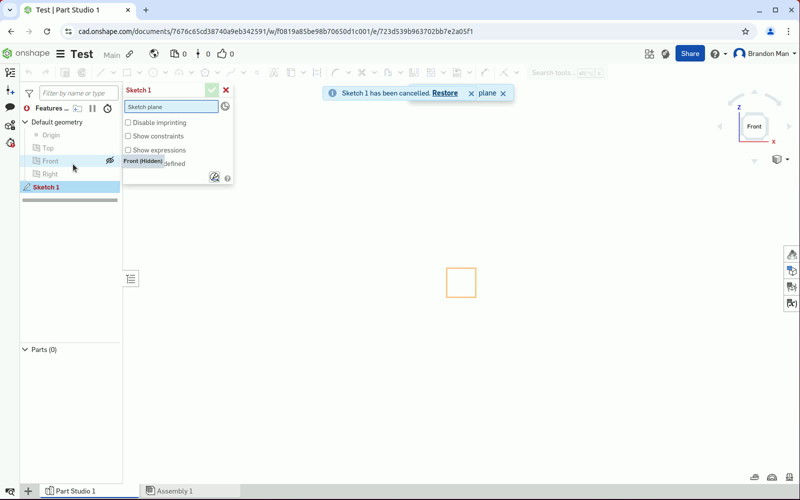
click(73, 163)
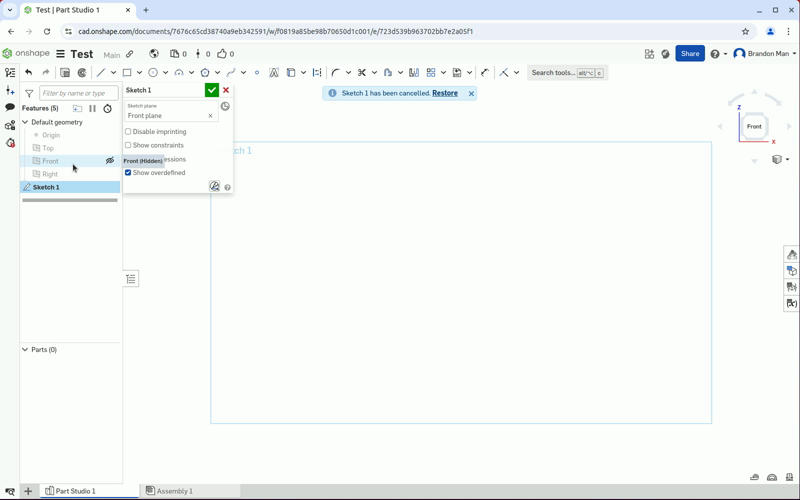
mouse_move(73, 352)
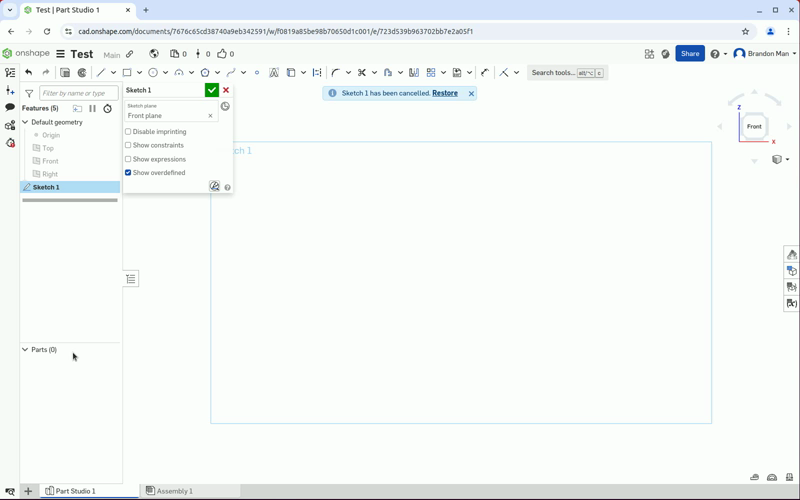
key(y)
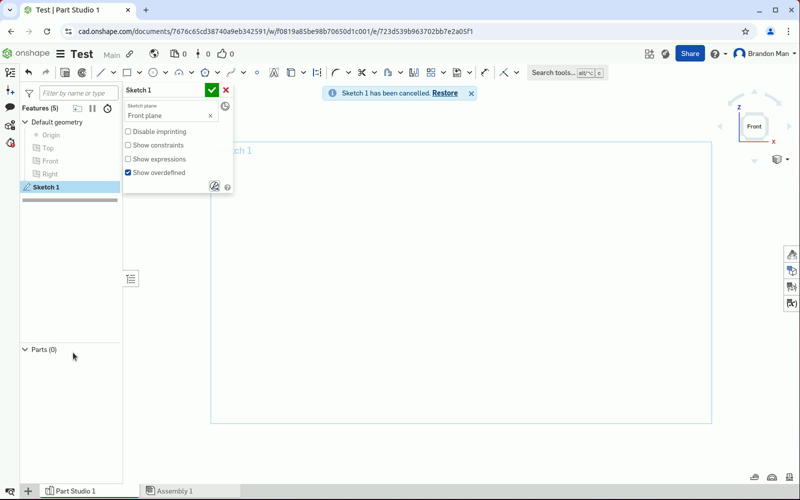
key(l)
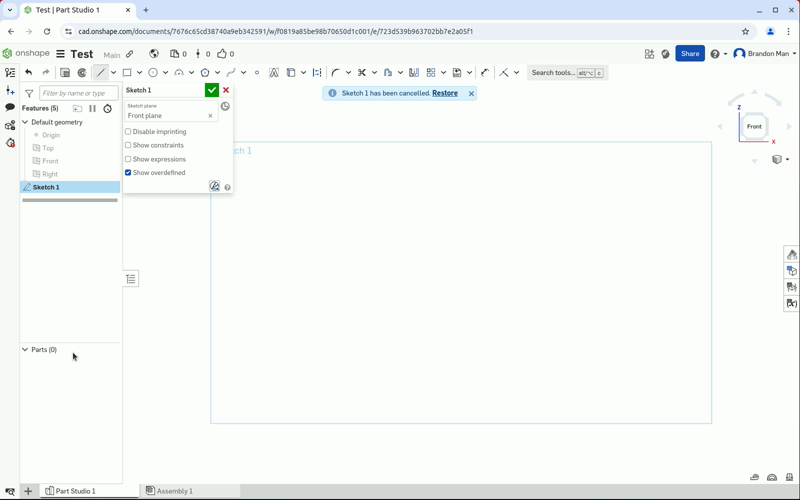
key_down(shift)
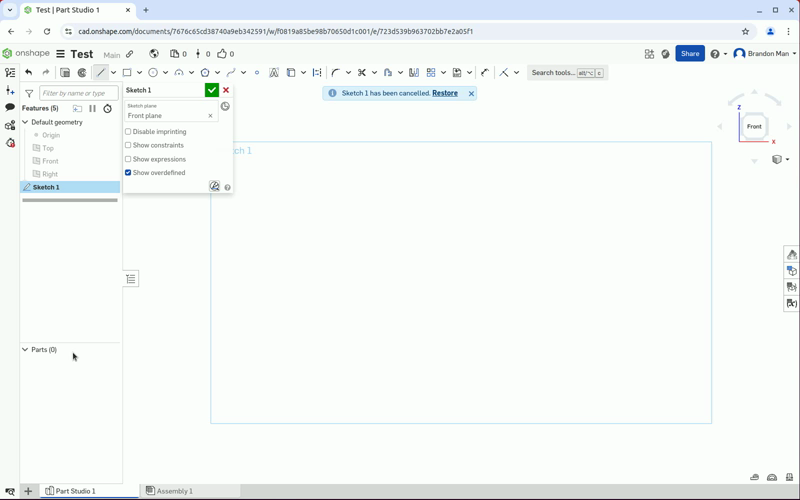
mouse_move(434, 346)
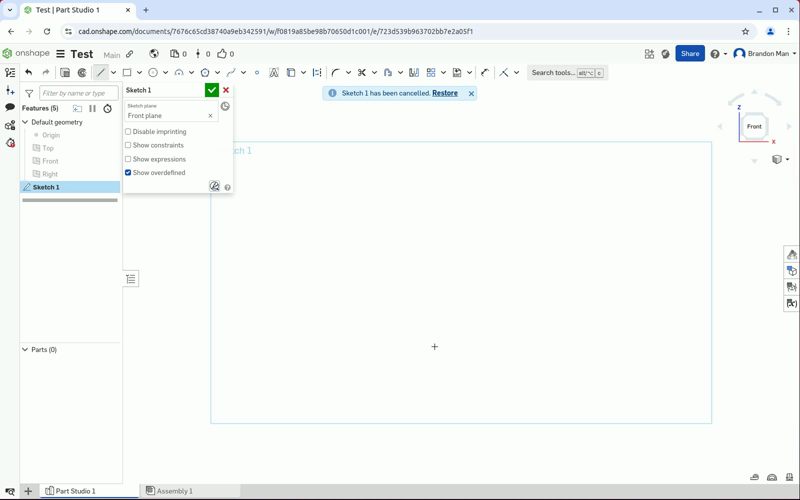
click(434, 346)
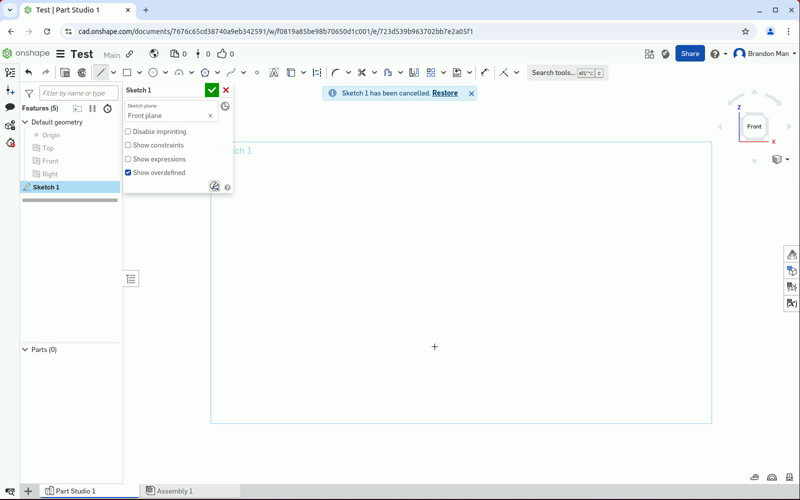
key_up(shift)
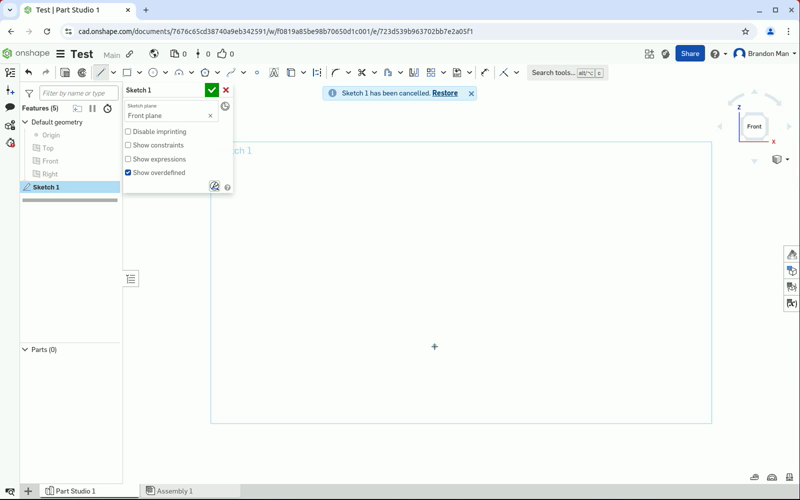
key_down(shift)
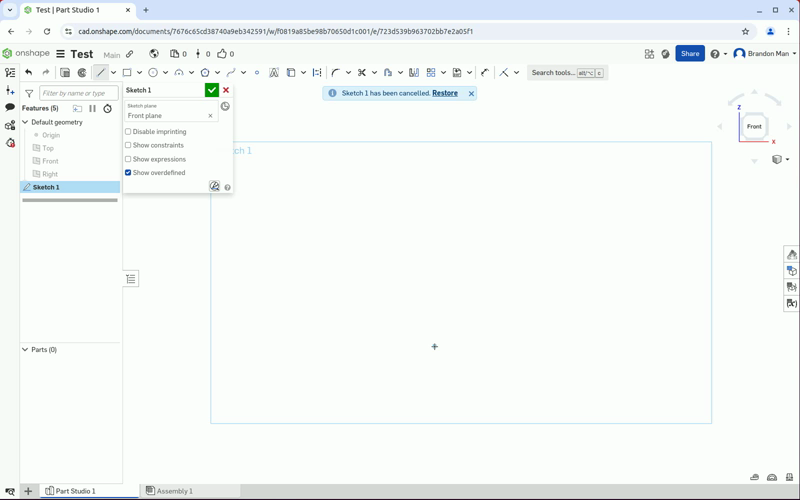
mouse_move(573, 346)
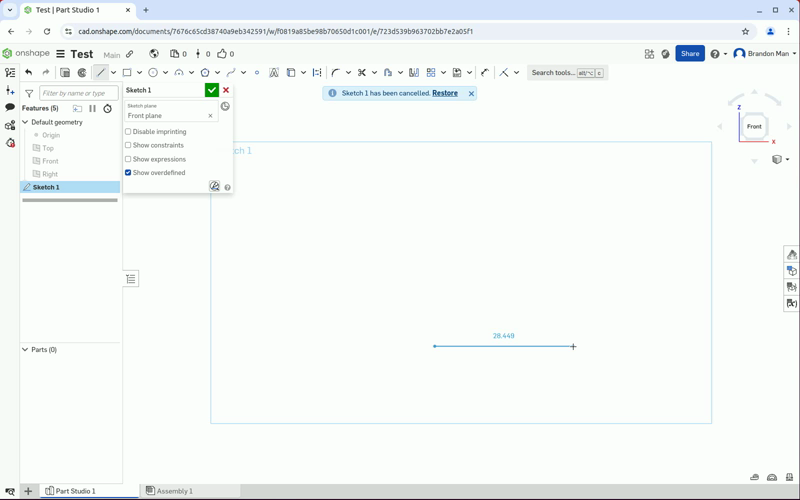
click(573, 346)
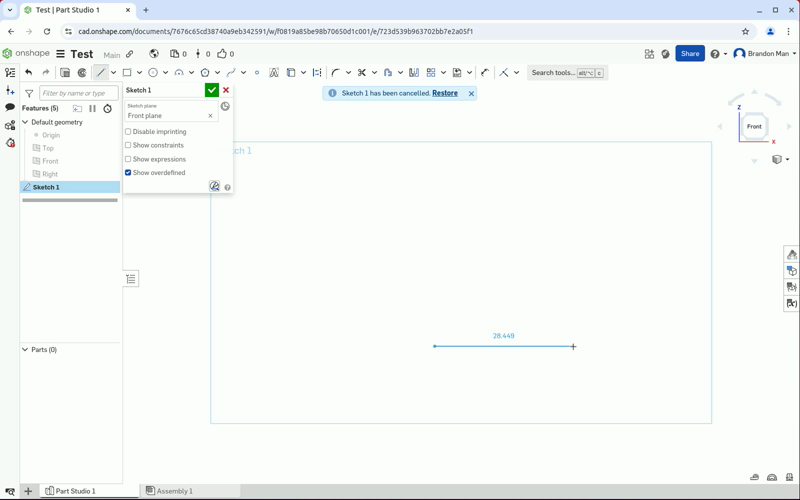
key_up(shift)
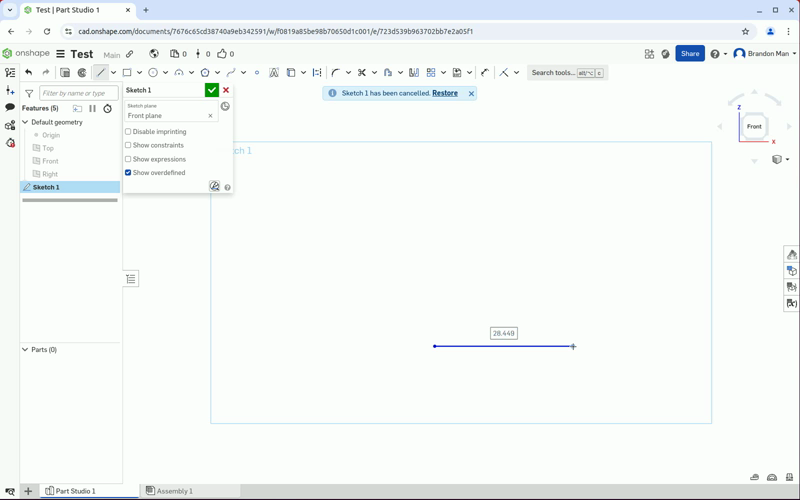
key_down(shift)
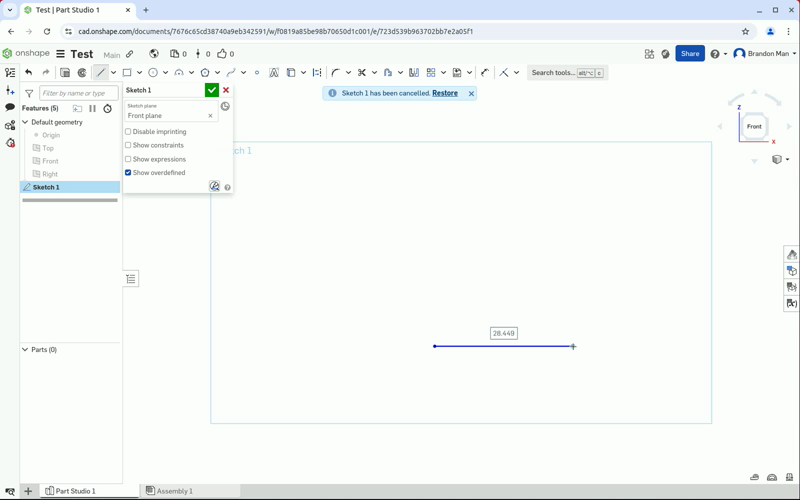
mouse_move(589, 346)
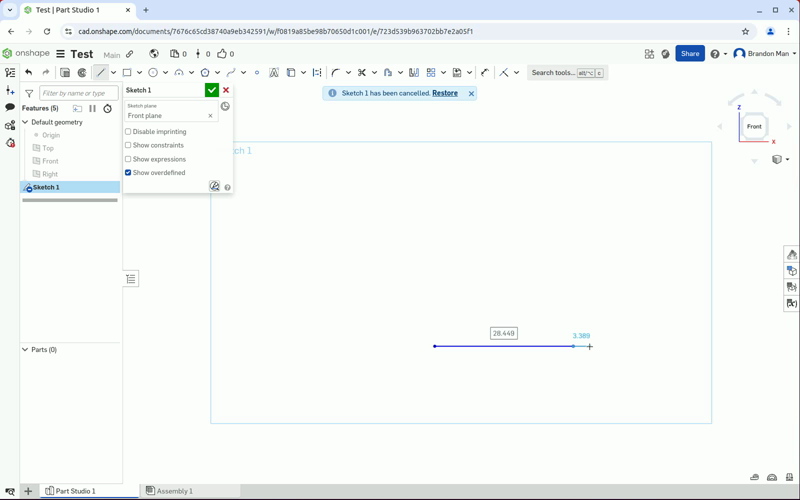
mouse_move(573, 295)
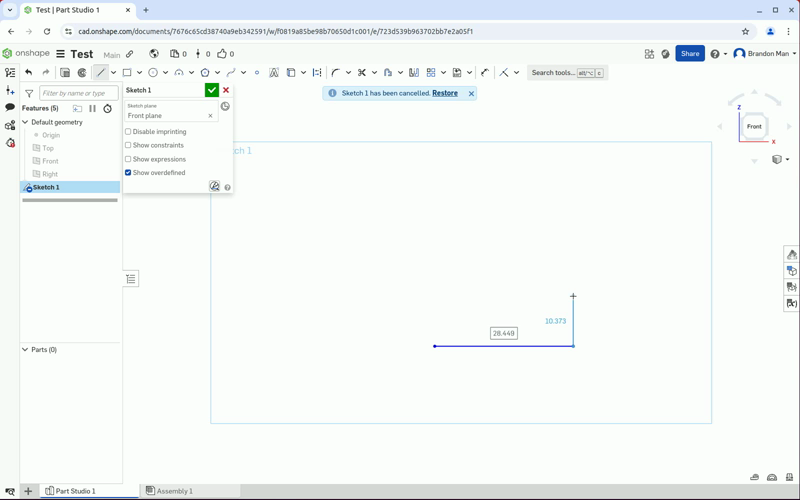
click(573, 295)
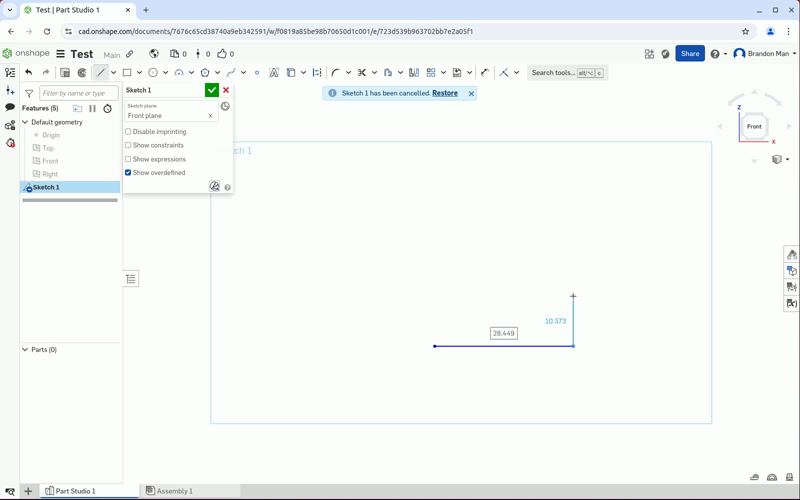
key_up(shift)
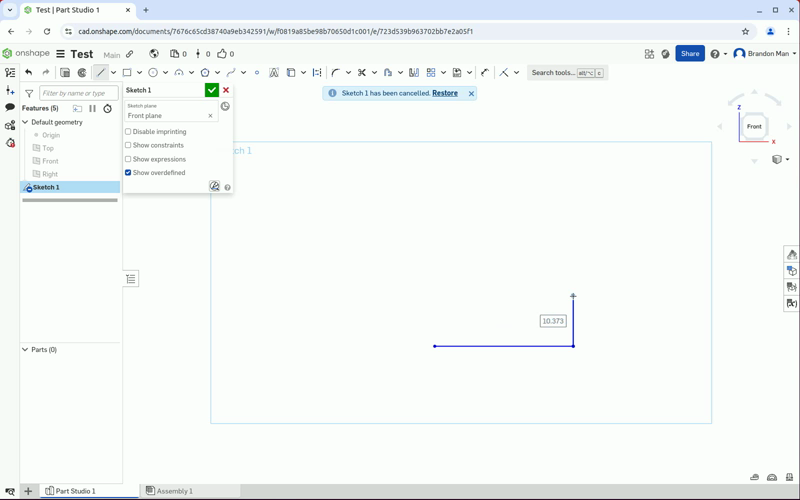
key_down(shift)
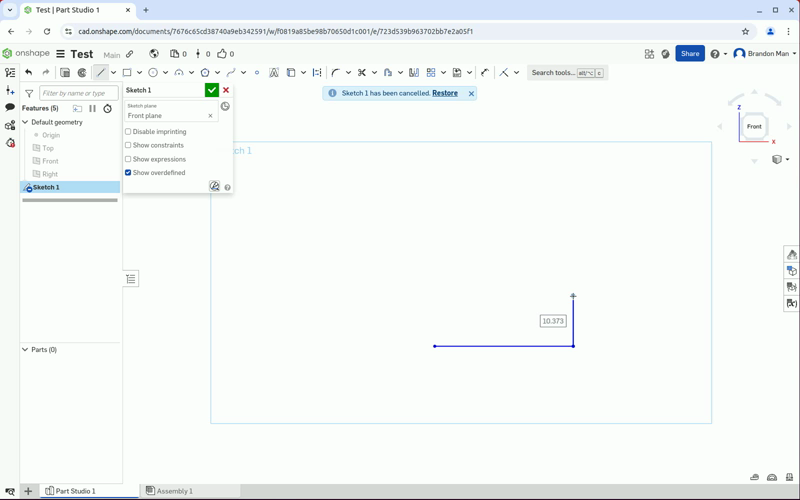
mouse_move(589, 295)
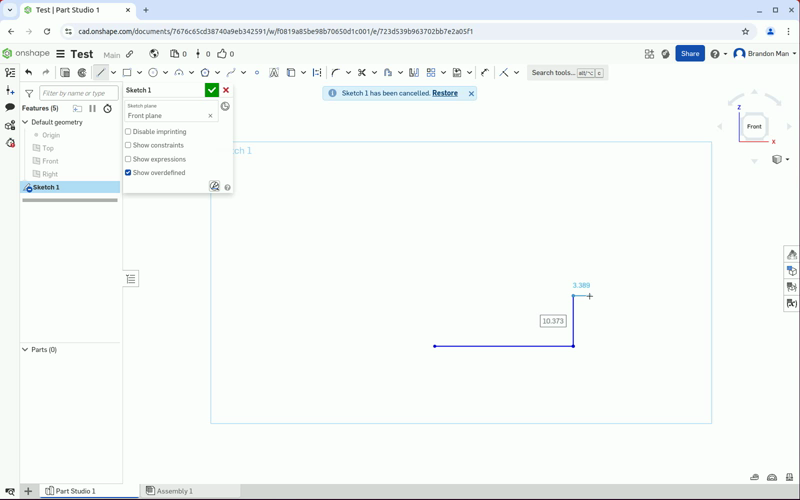
mouse_move(573, 246)
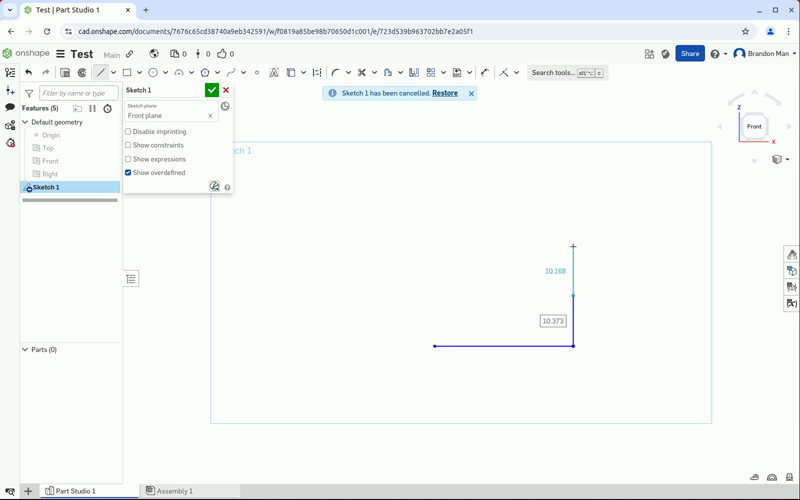
click(573, 246)
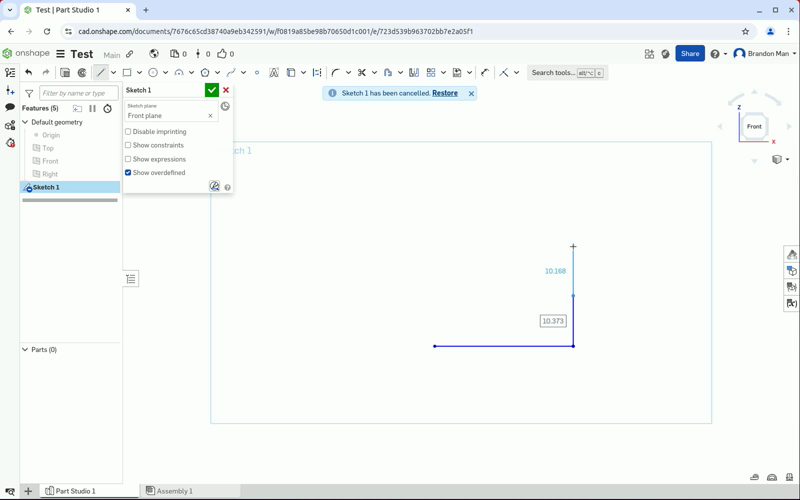
key_up(shift)
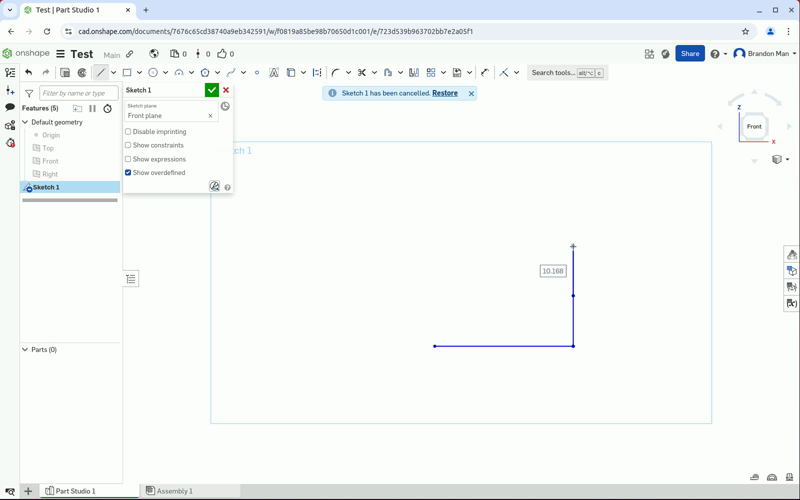
key_down(shift)
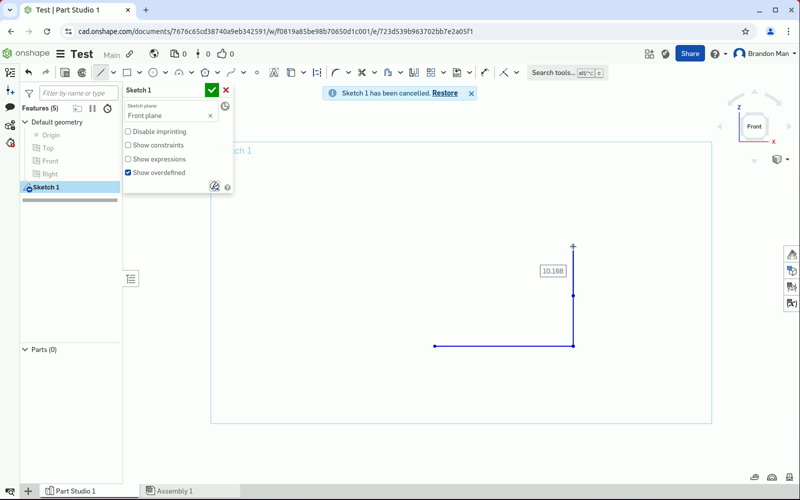
mouse_move(434, 246)
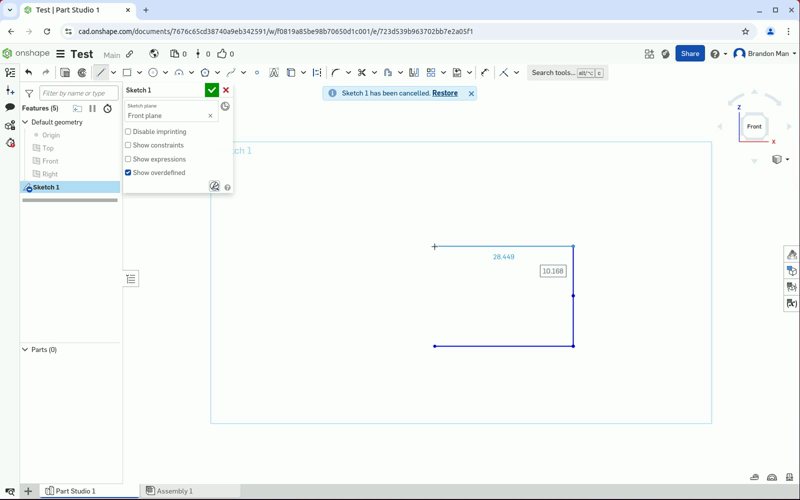
click(434, 246)
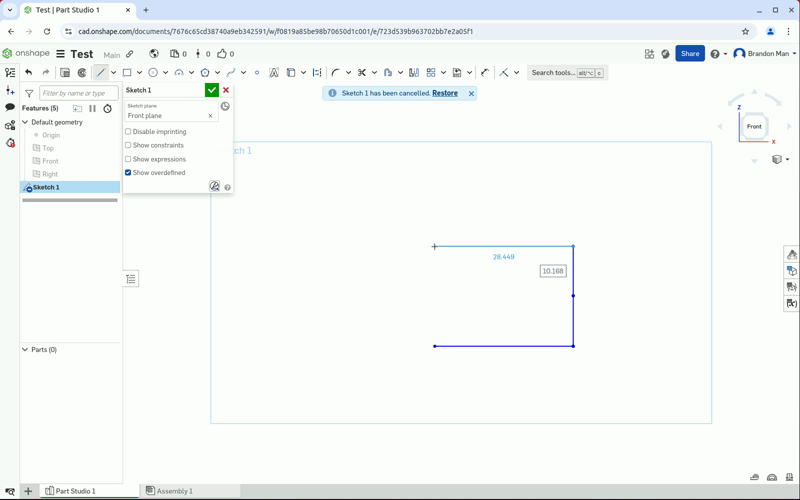
key_up(shift)
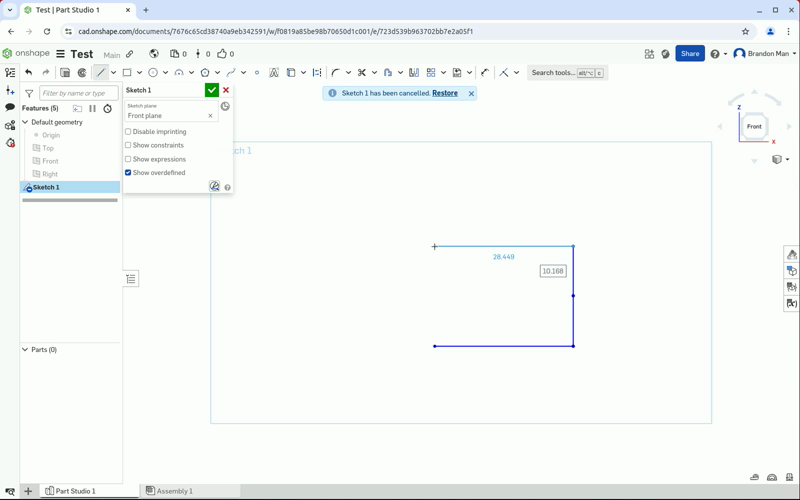
key_down(shift)
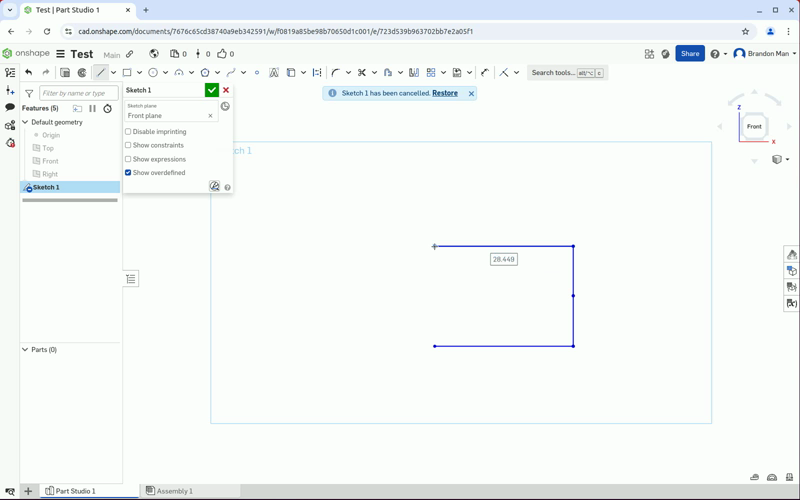
mouse_move(434, 346)
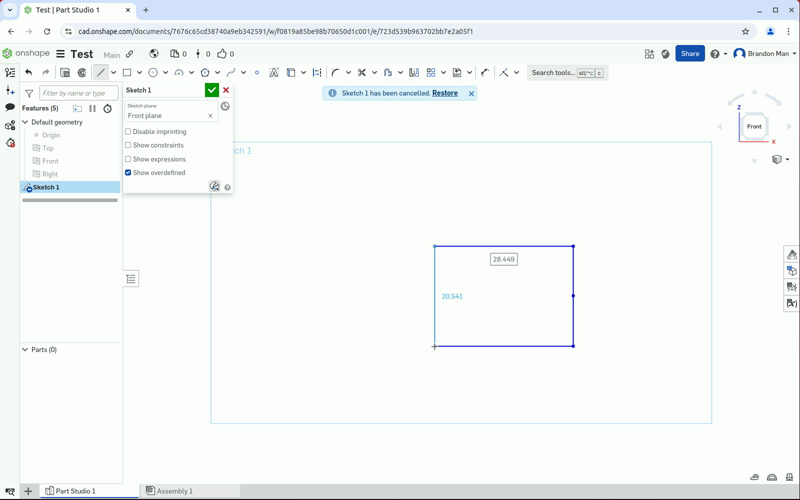
key_up(shift)
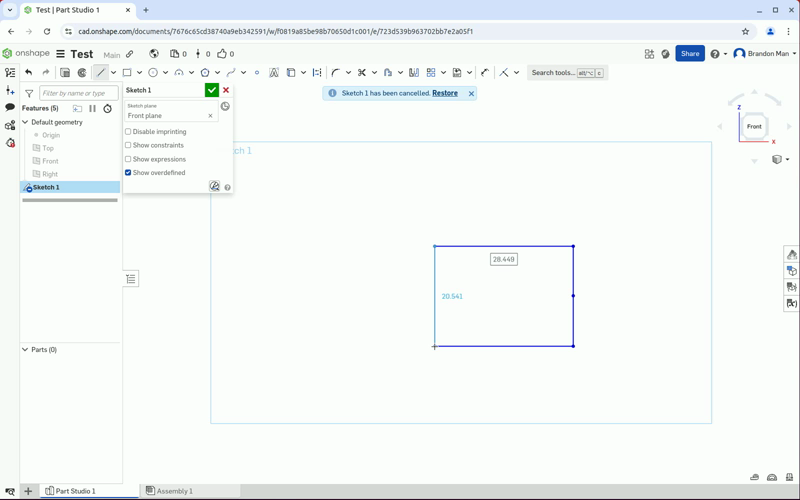
click(434, 346)
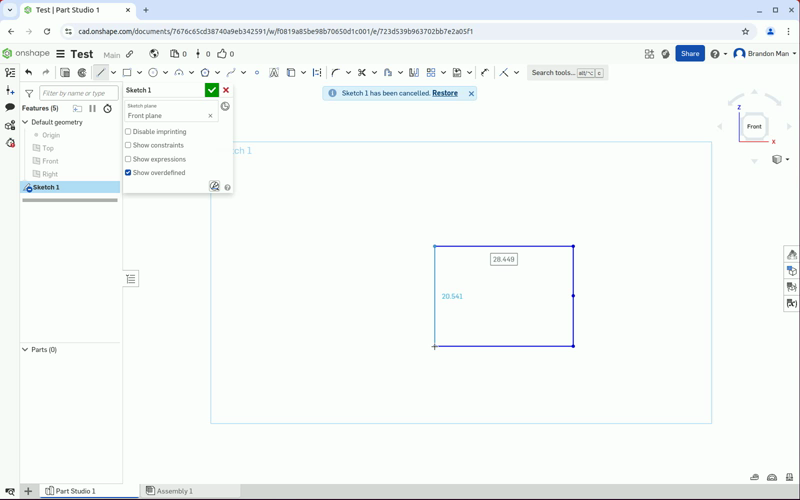
key(esc)
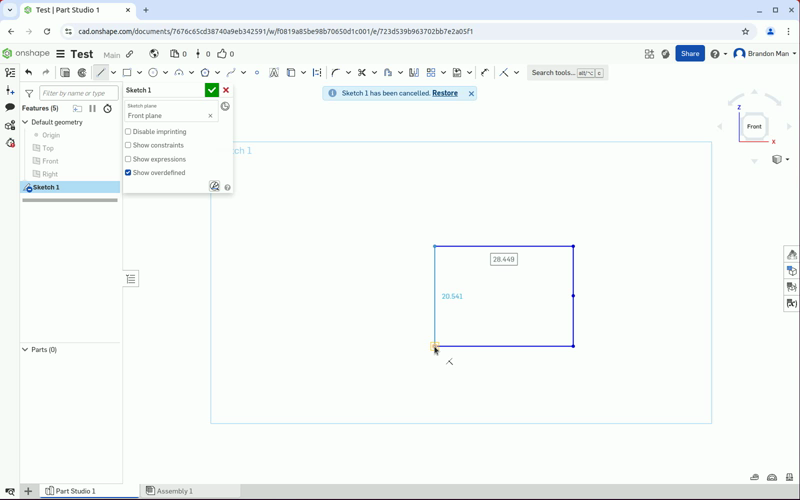
key(c)
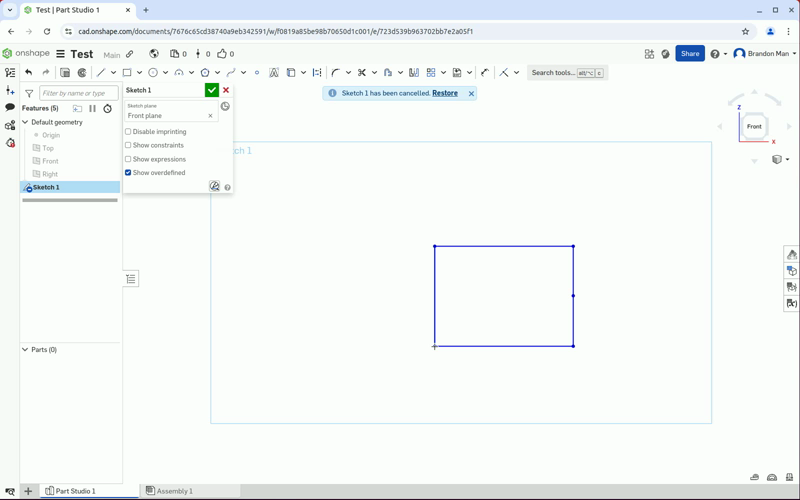
key_down(shift)
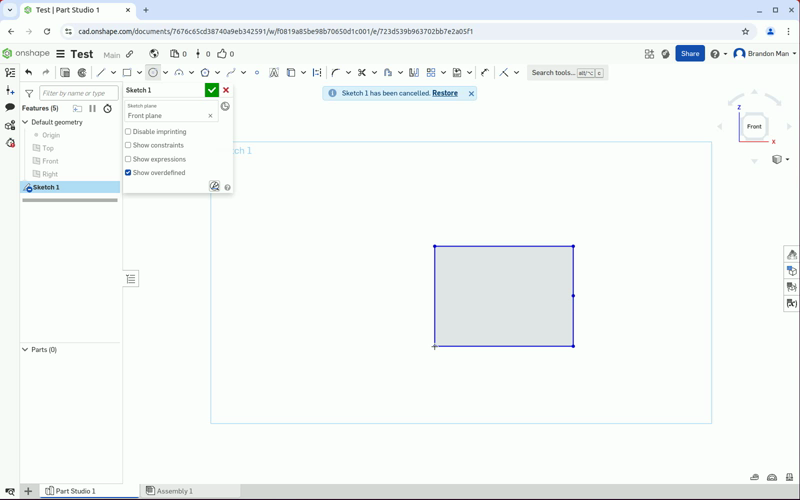
mouse_move(522, 295)
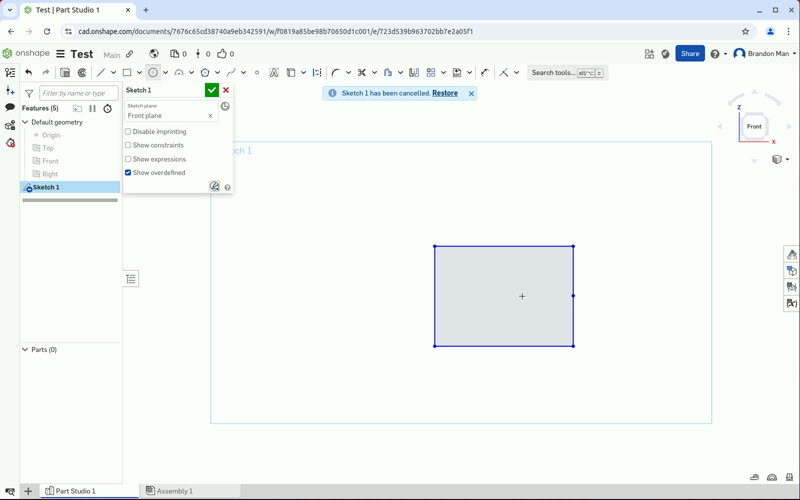
click(522, 295)
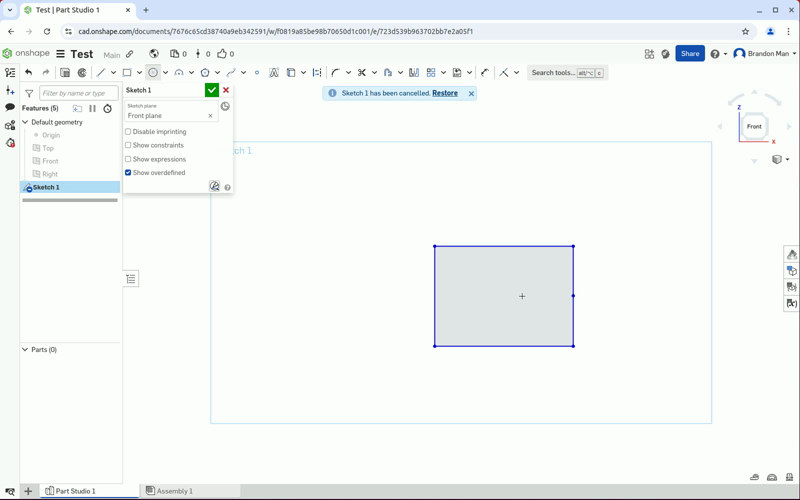
key_up(shift)
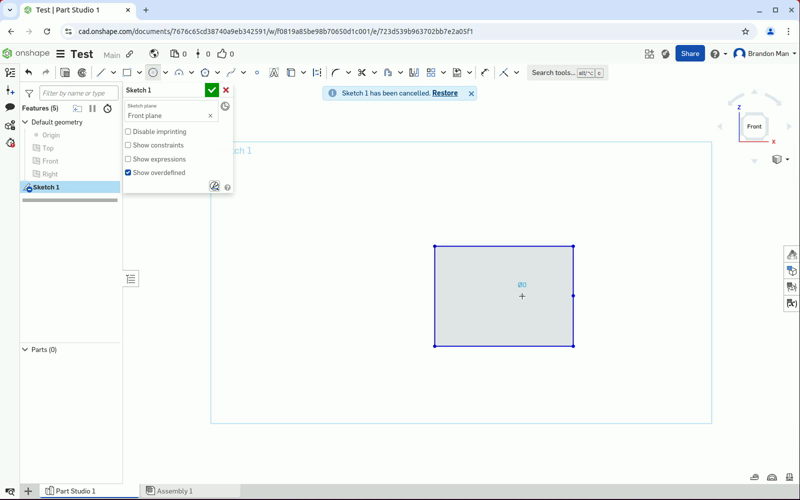
mouse_move(546, 295)
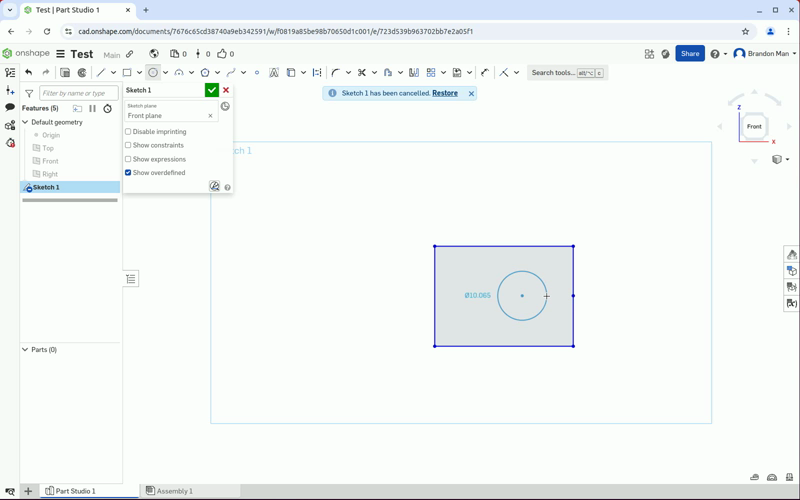
click(546, 295)
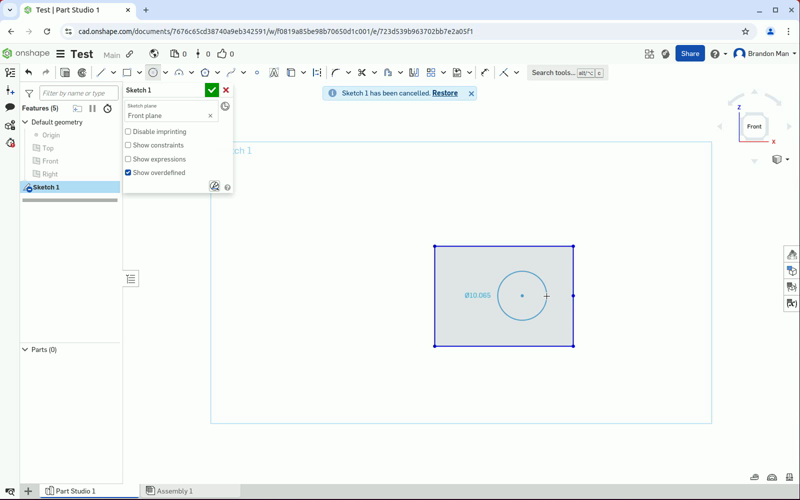
key(esc)
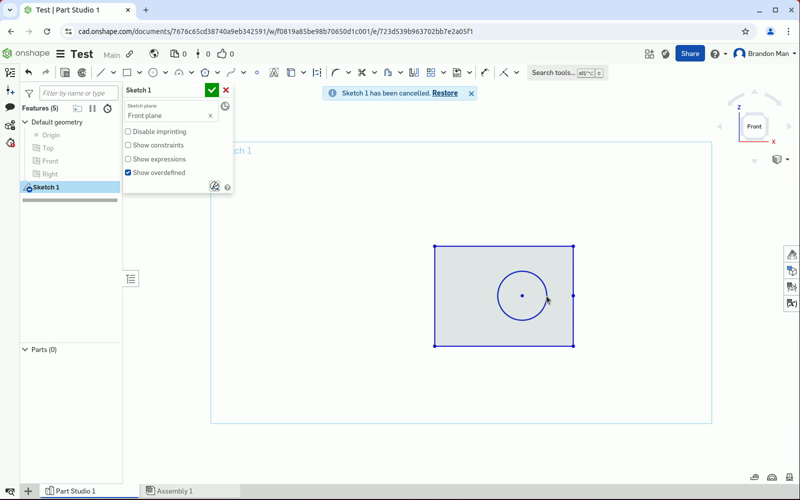
mouse_move(475, 337)
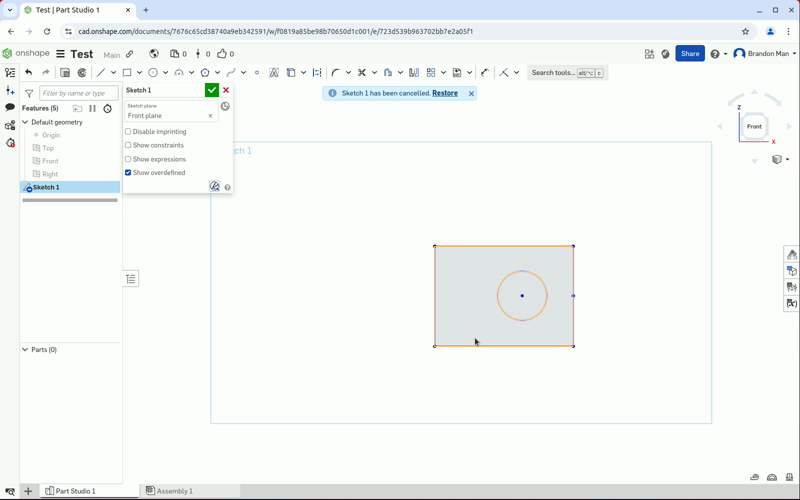
click(475, 337)
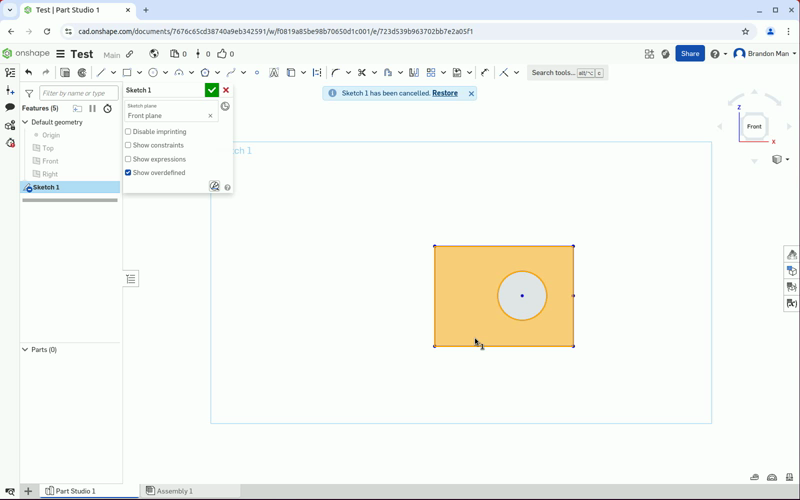
mouse_move(73, 352)
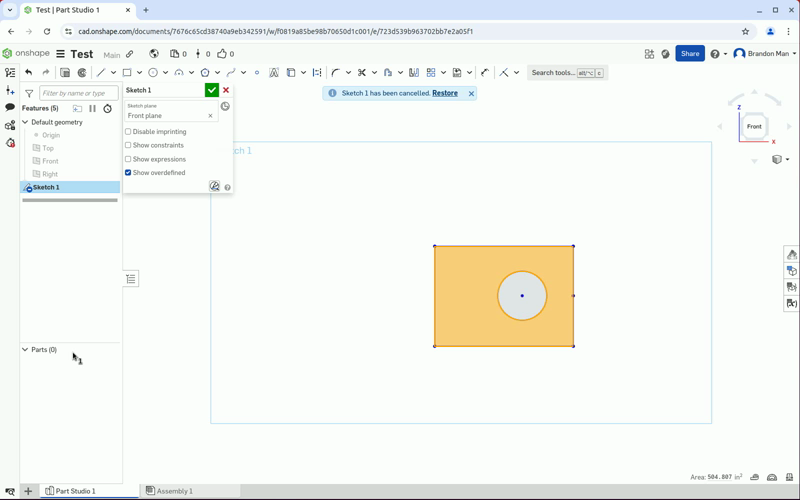
key(shift+y)
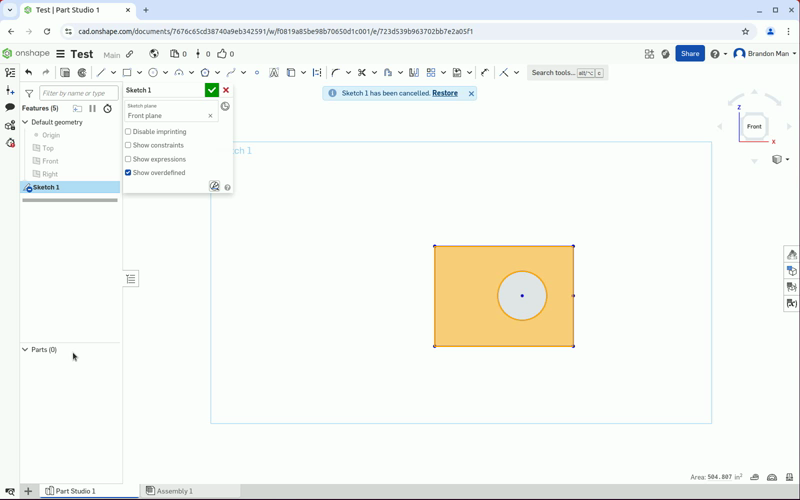
key(shift+e)
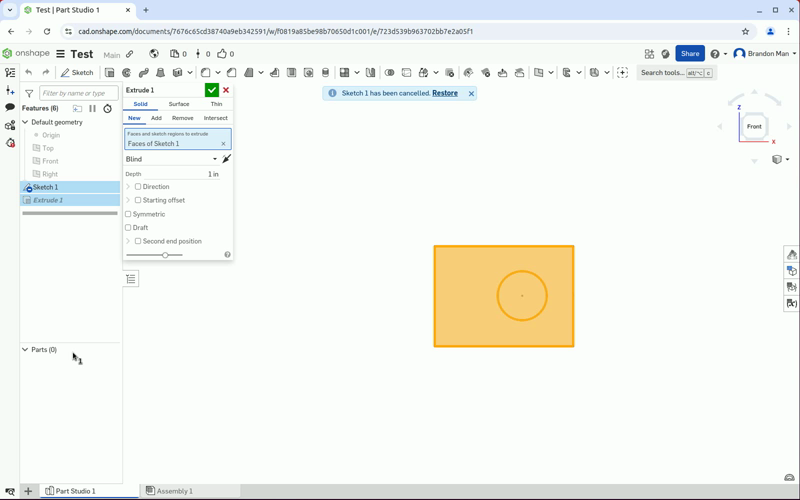
mouse_move(143, 106)
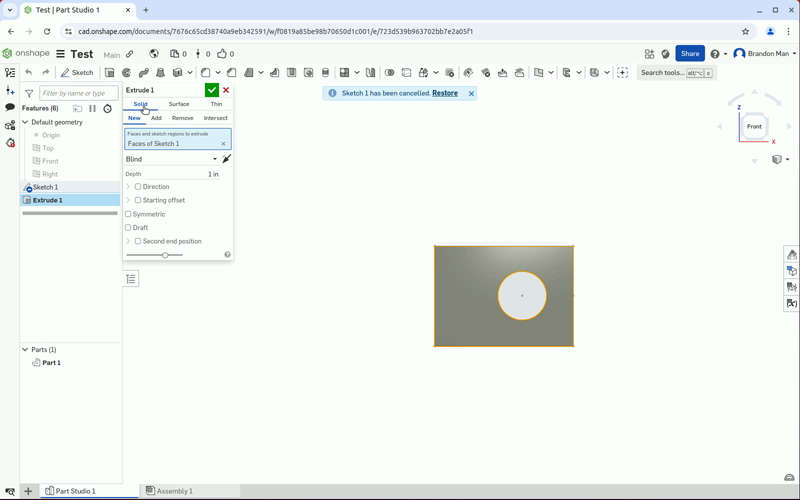
click(143, 106)
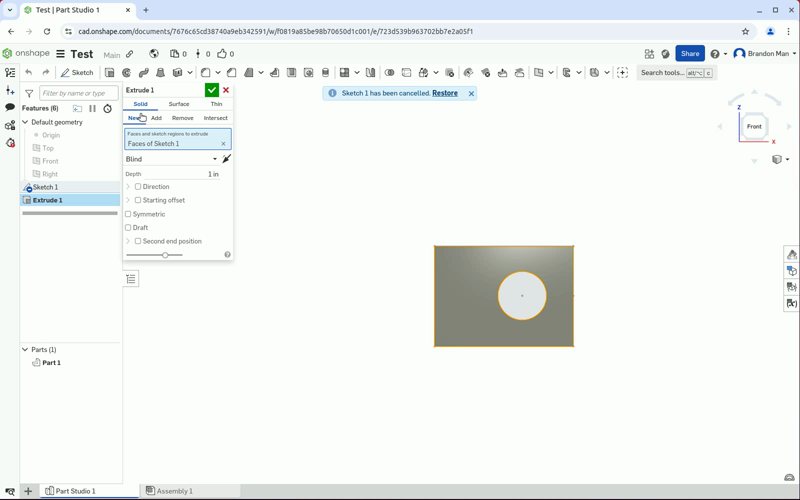
mouse_move(137, 120)
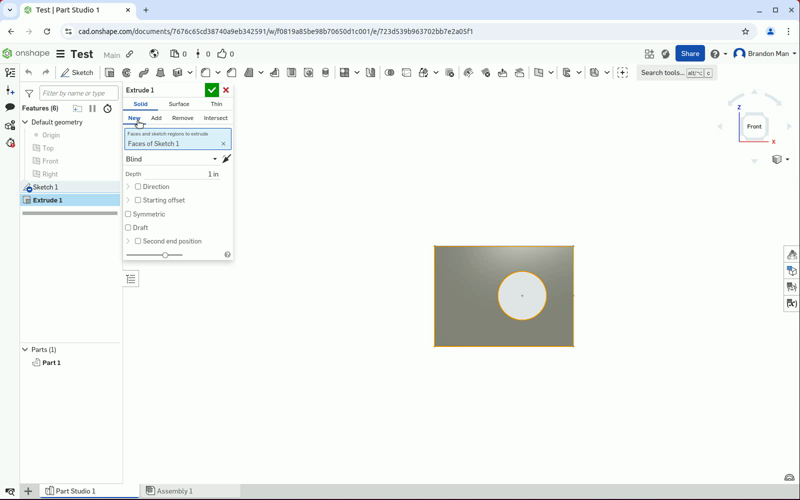
click(137, 120)
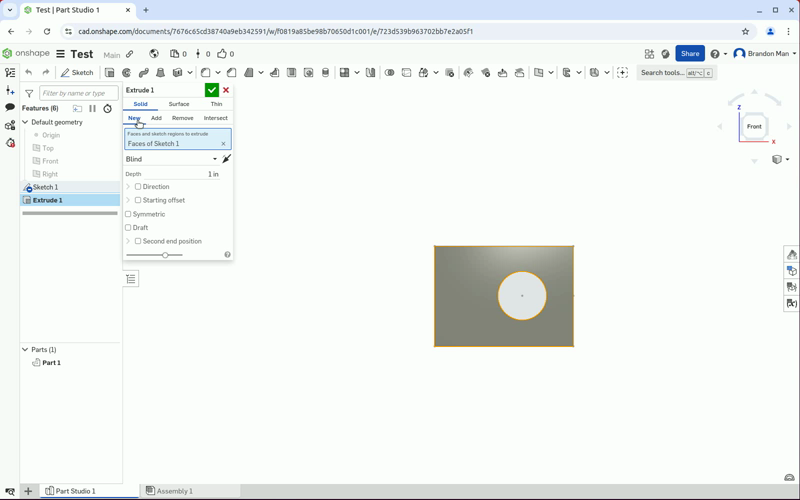
key(tab, 4)
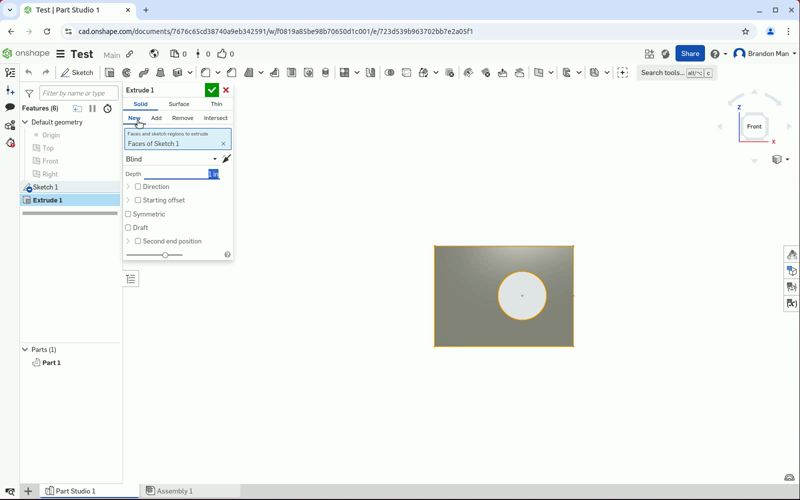
text(20.701)
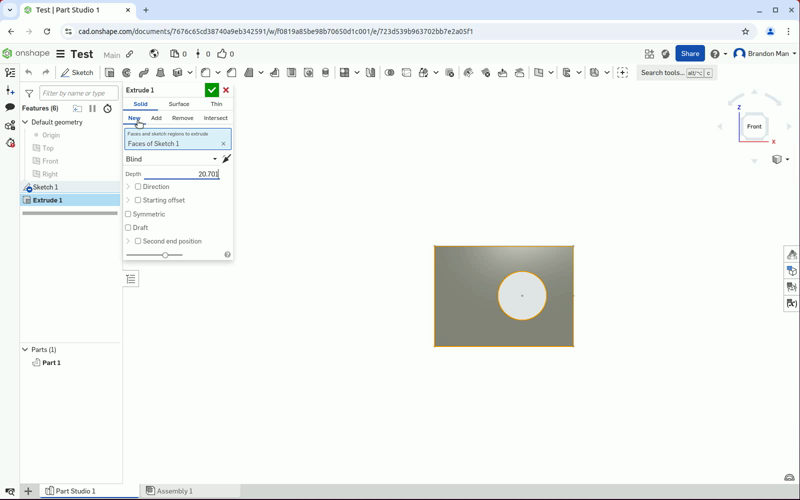
key(enter)
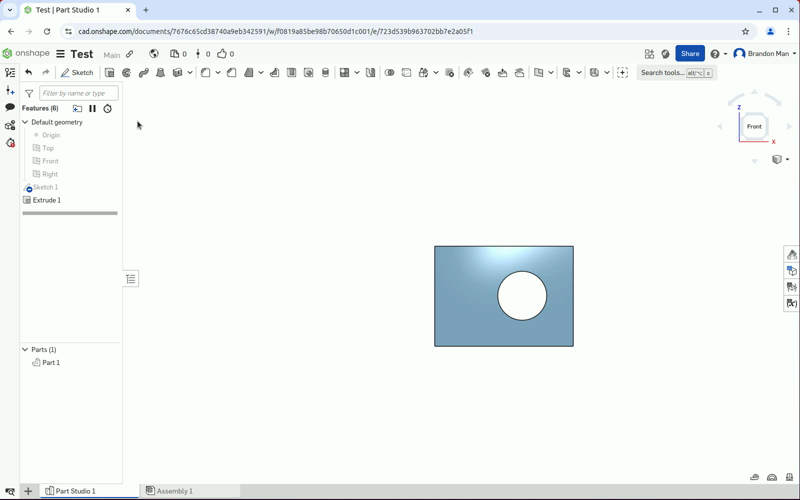
key(shift+h)
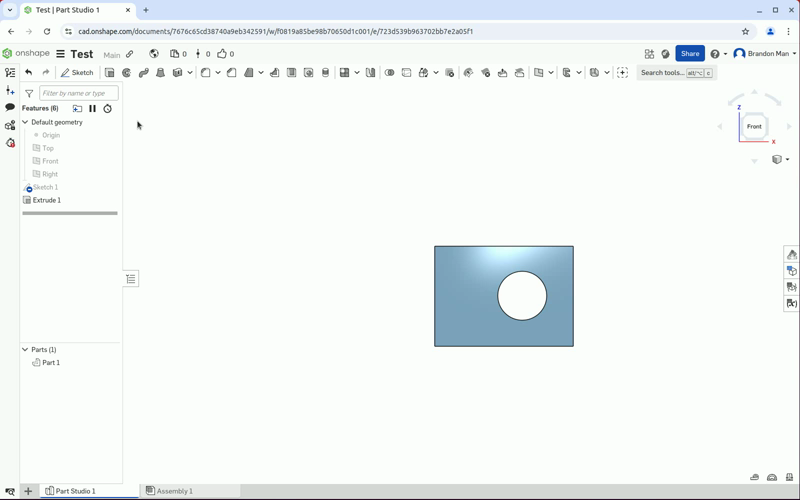
key(shift+h)
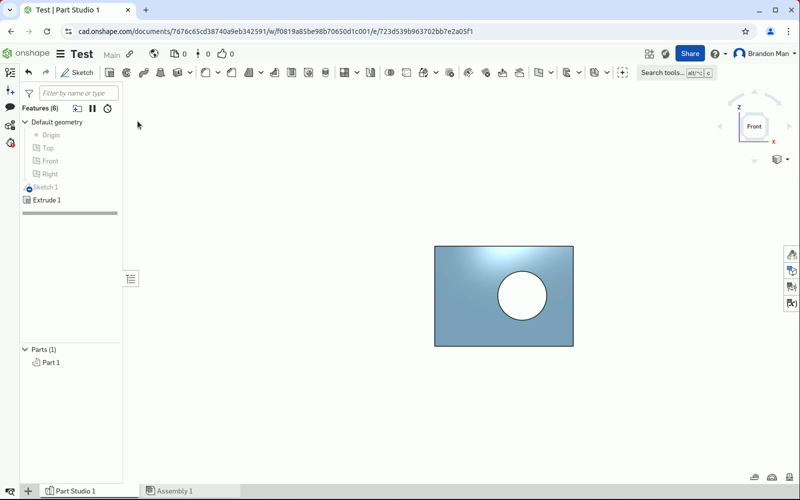
mouse_move(73, 189)
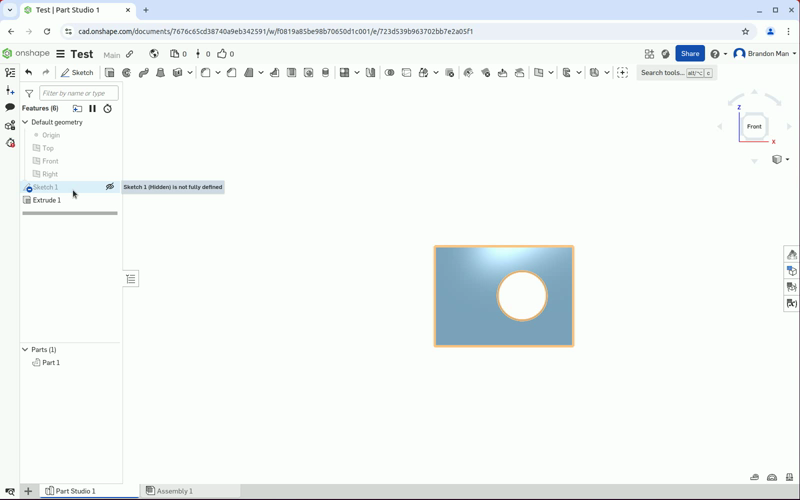
click(73, 189)
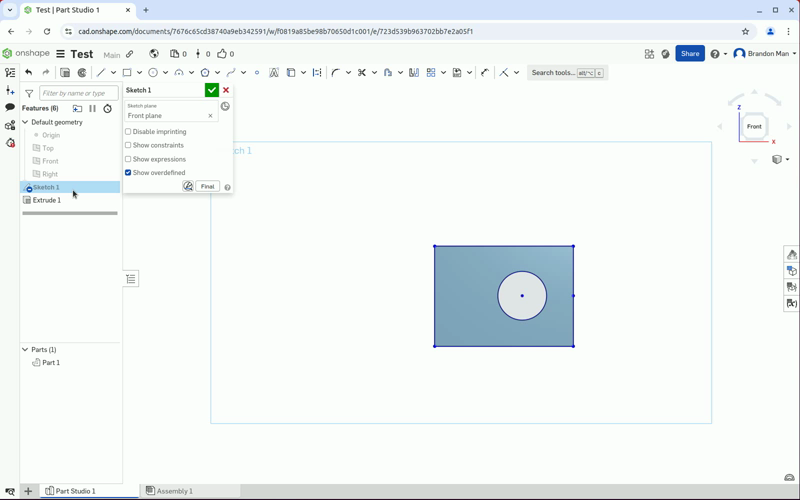
mouse_move(229, 92)
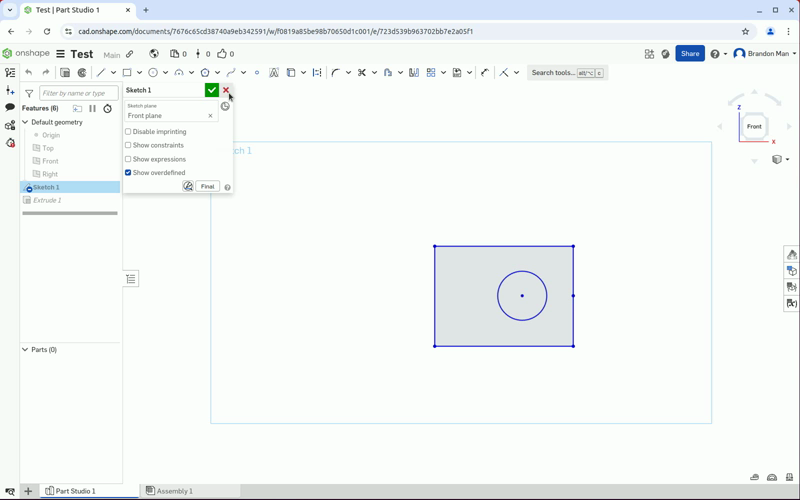
click(229, 92)
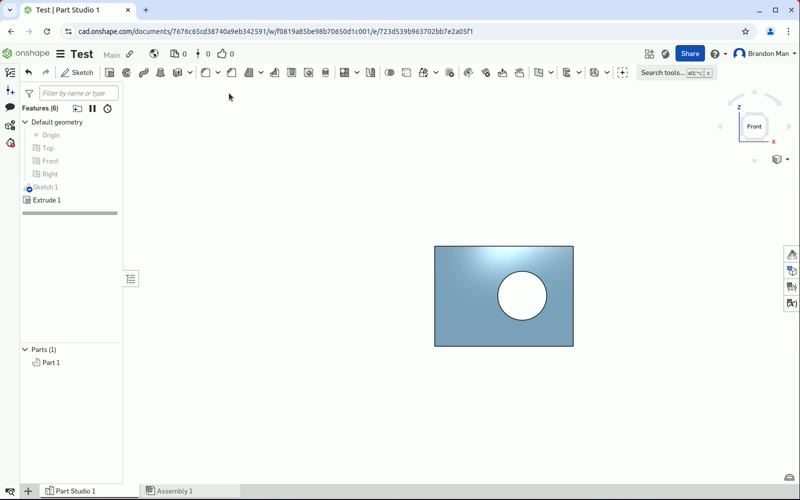
mouse_move(73, 352)
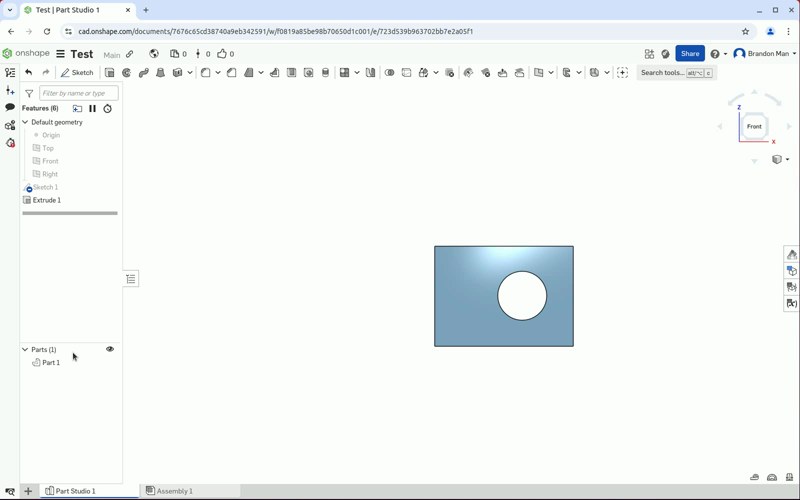
key(y)
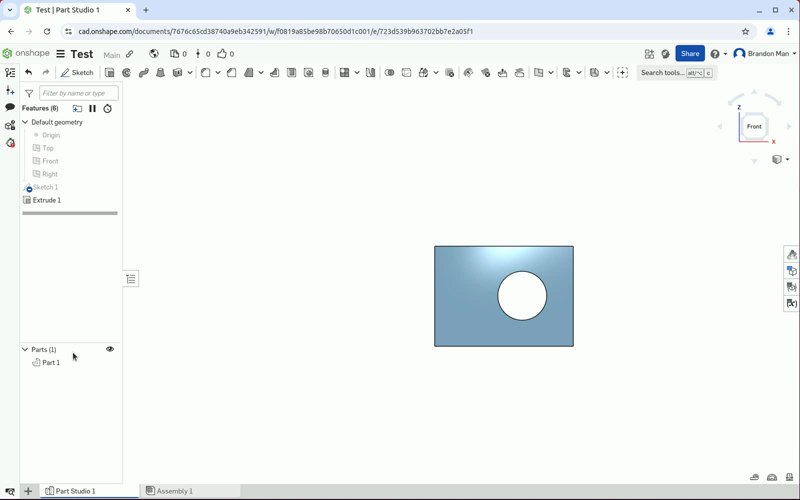
key(shift+p)
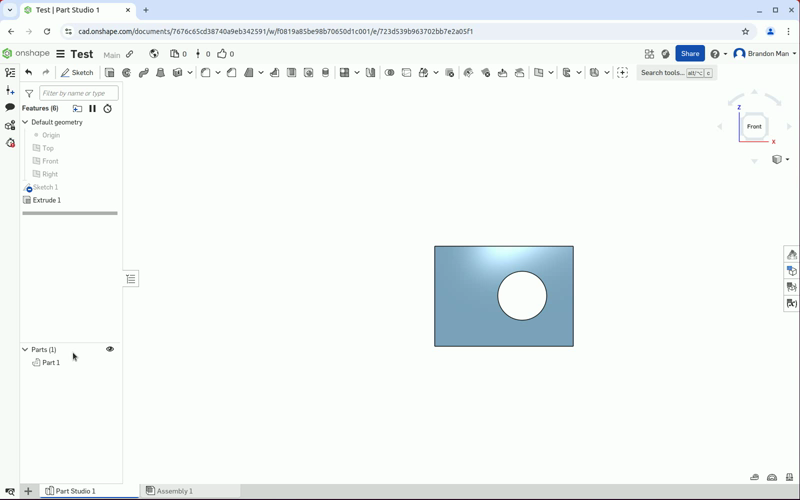
key(space)
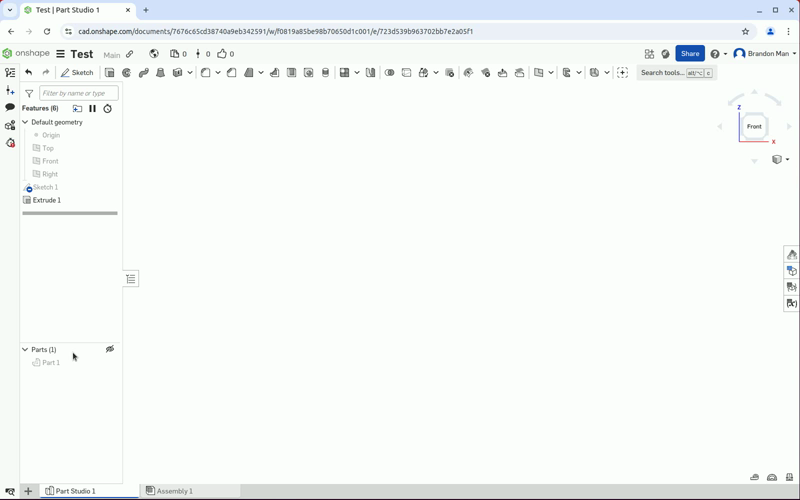
key_down(shift)
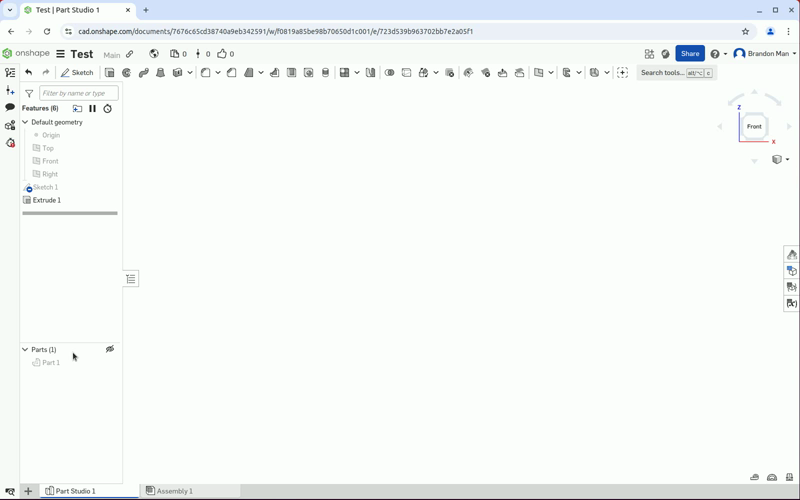
key(down)
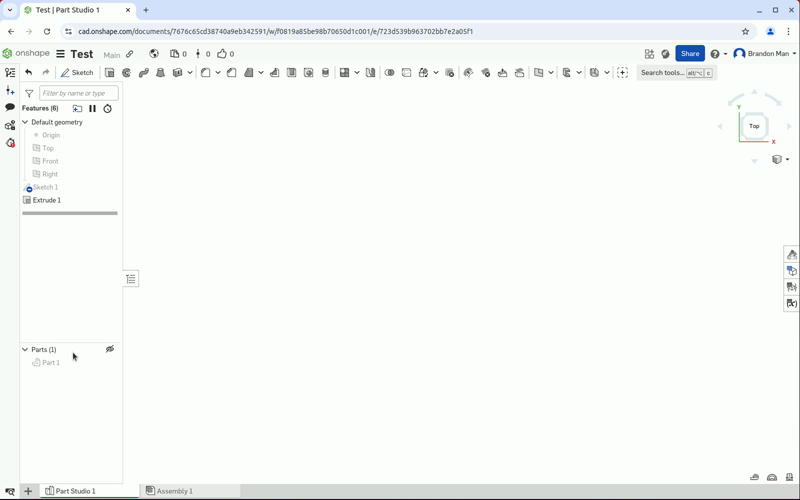
key_up(shift)
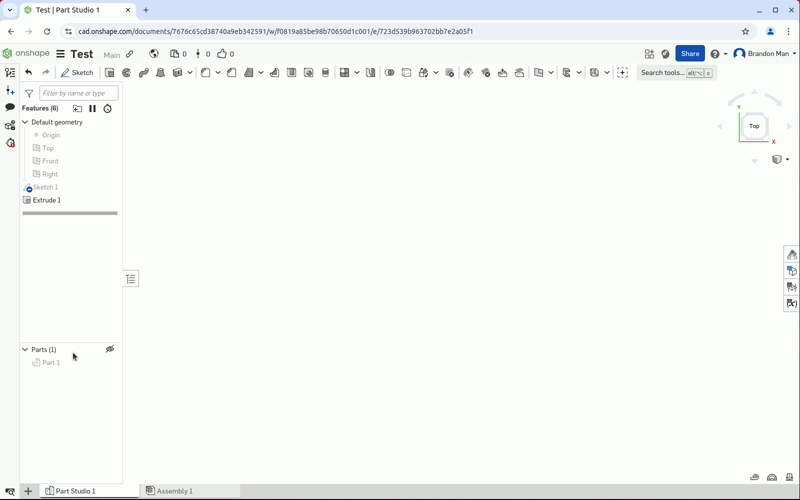
mouse_move(73, 352)
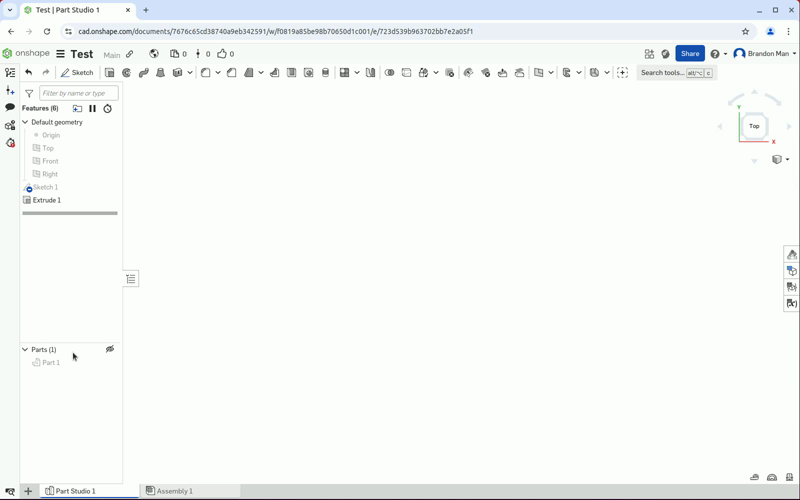
key(shift+y)
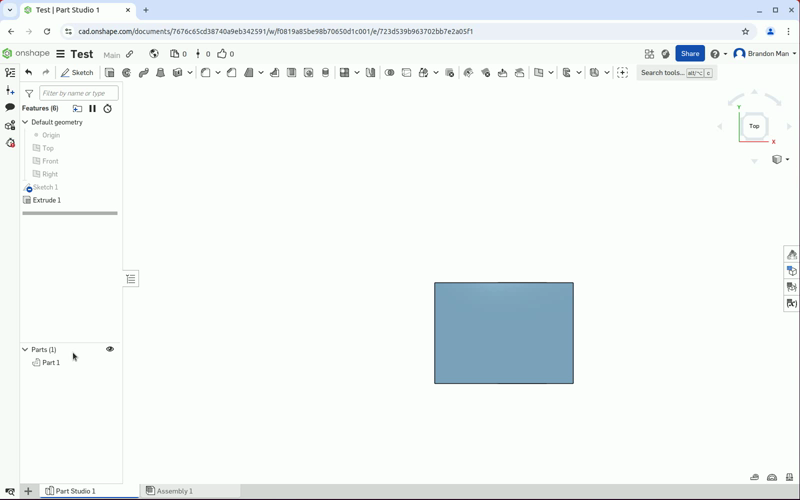
mouse_move(541, 75)
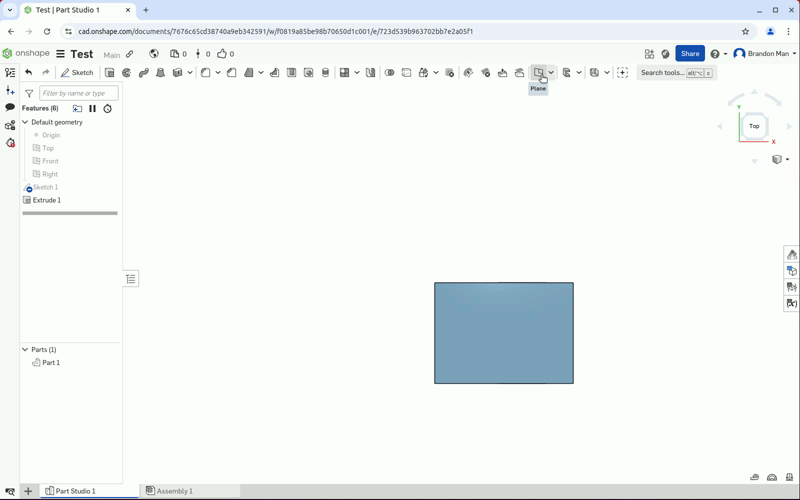
click(541, 75)
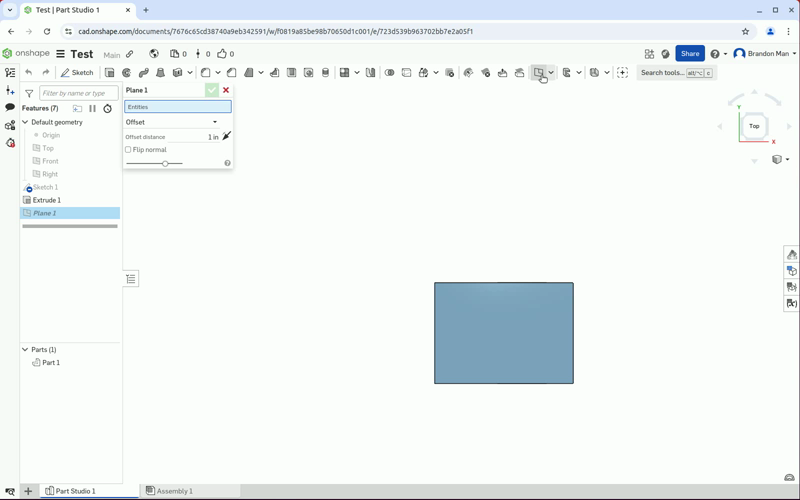
mouse_move(73, 150)
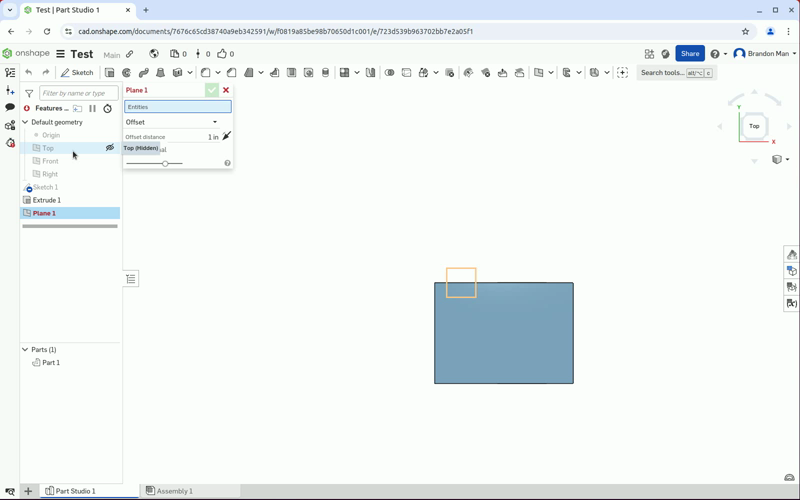
click(73, 150)
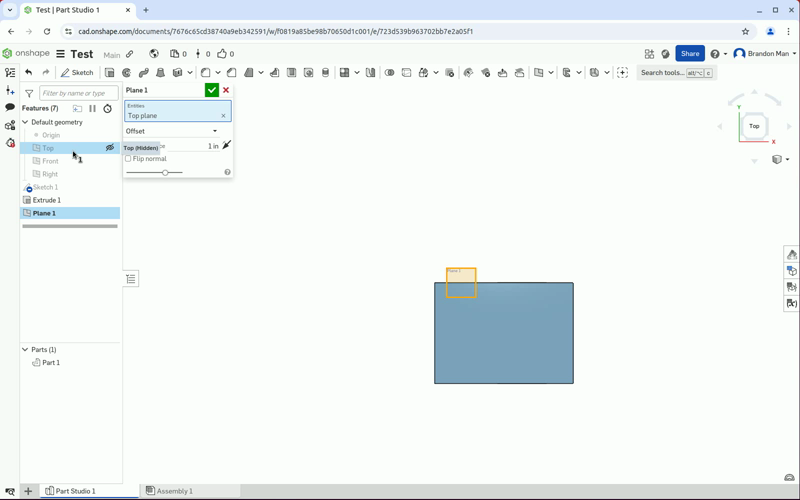
key(tab, 2)
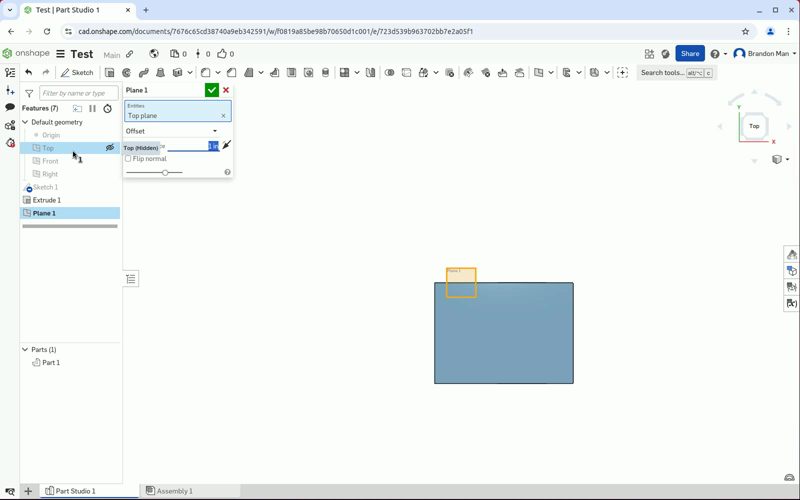
text(7.703)
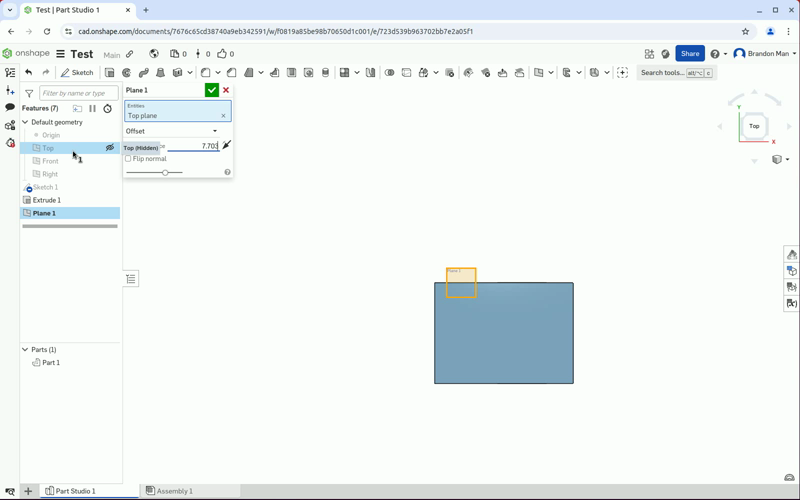
key(enter, 2)
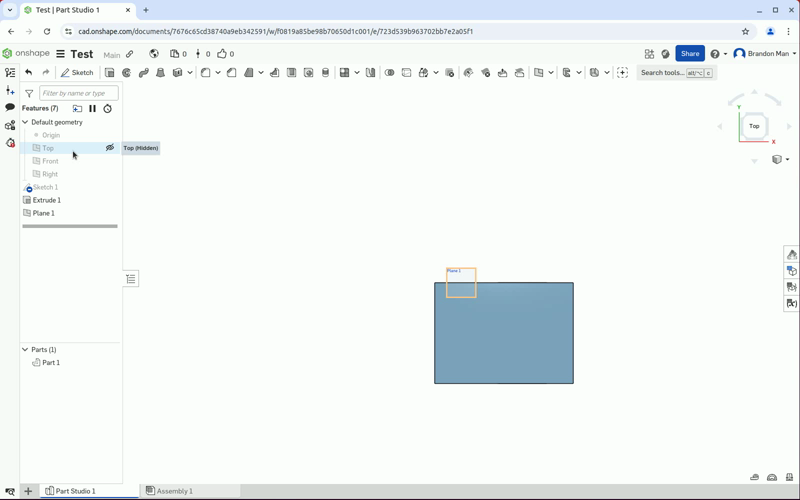
key(shift+s)
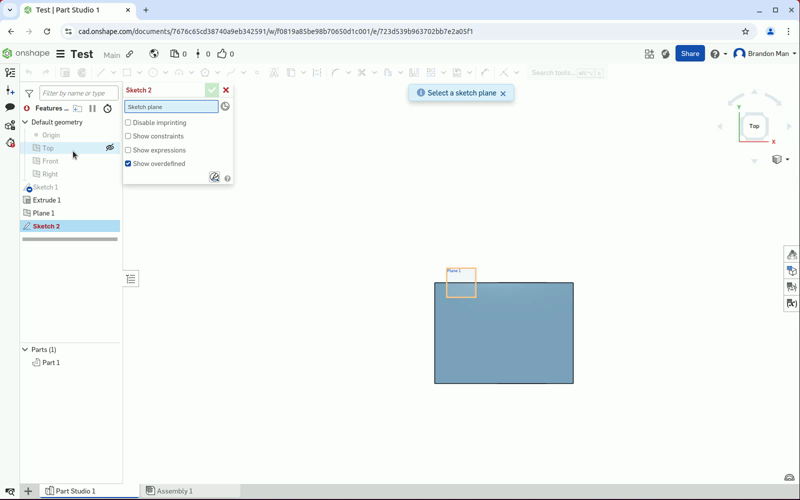
mouse_move(73, 215)
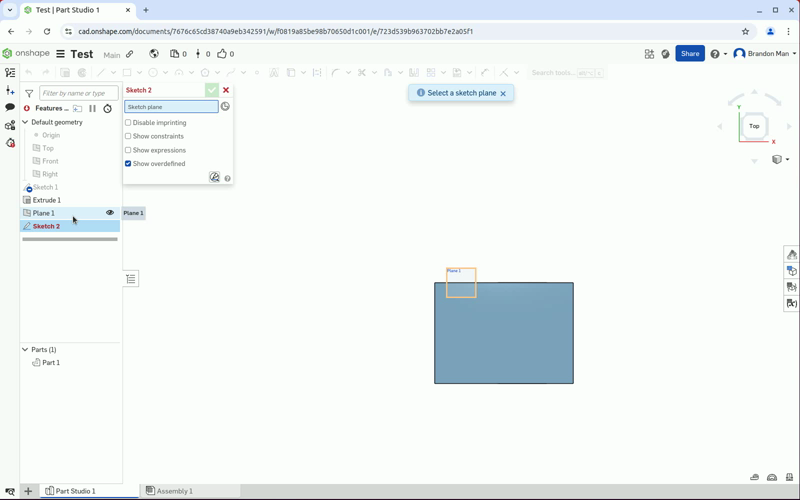
click(73, 215)
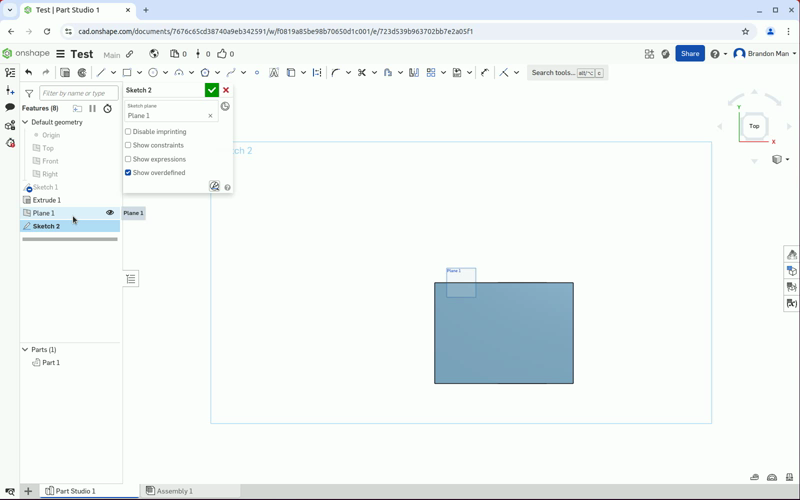
mouse_move(73, 352)
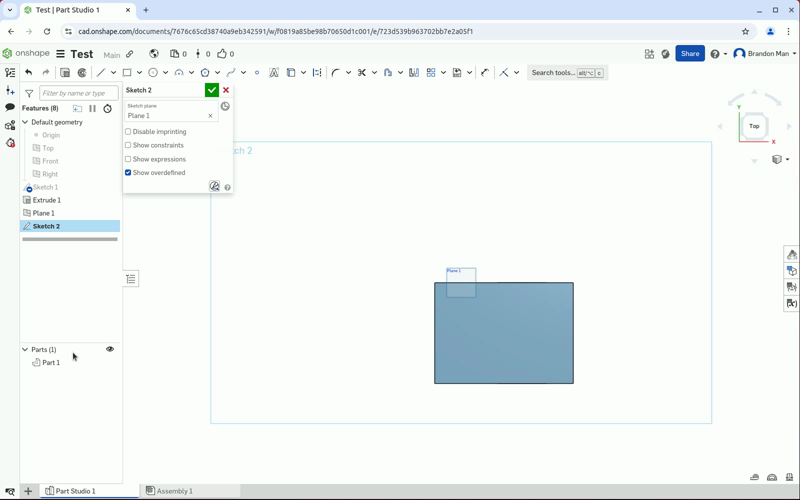
key(y)
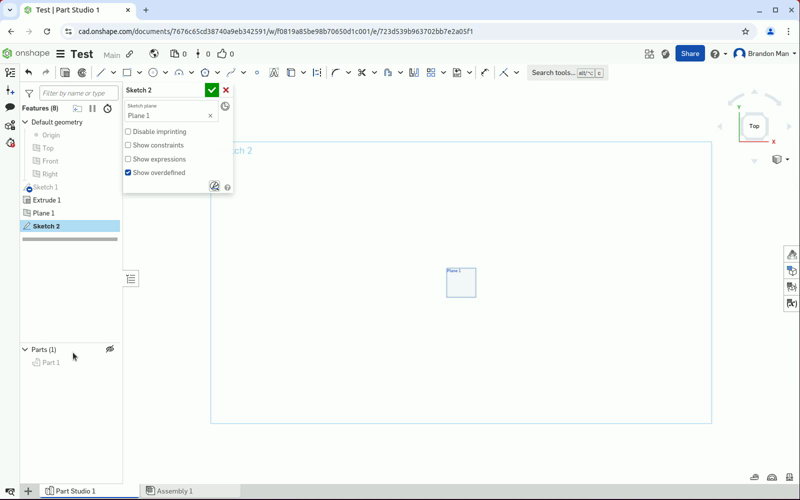
key(c)
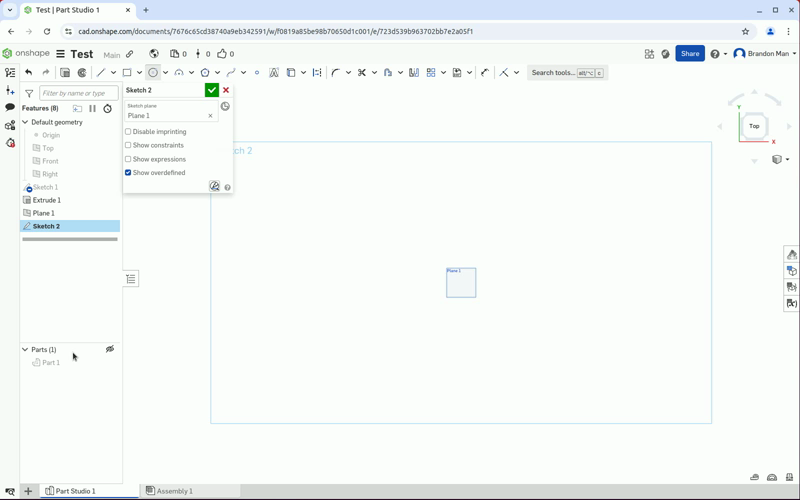
key_down(shift)
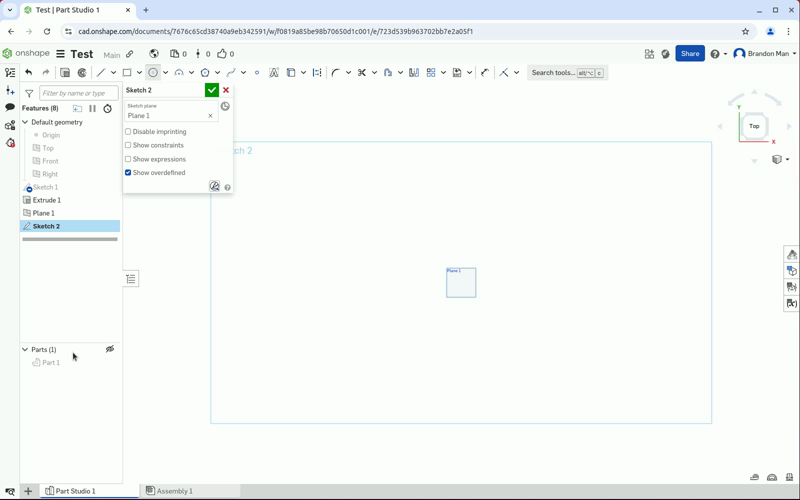
mouse_move(473, 333)
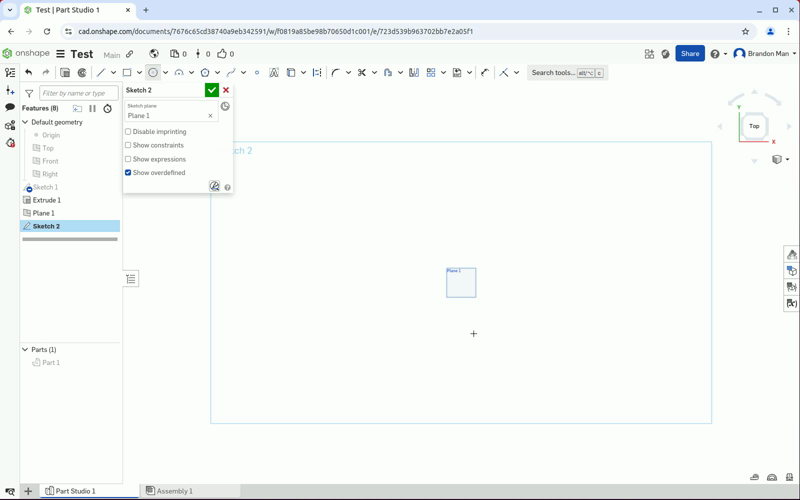
click(473, 333)
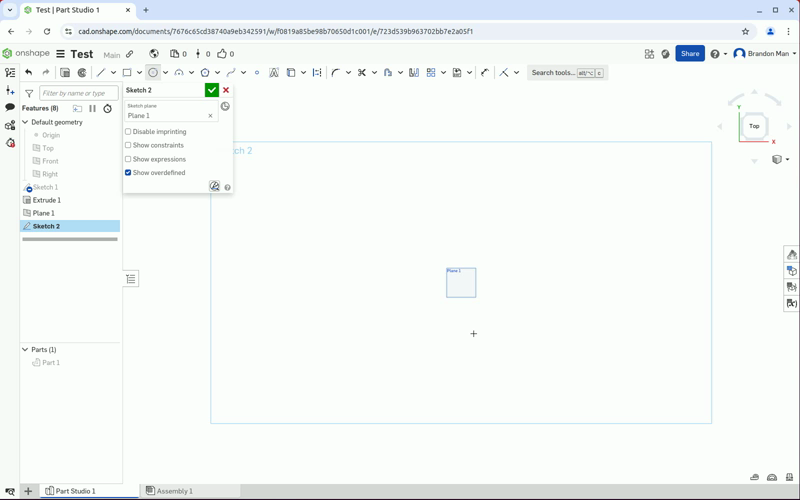
key_up(shift)
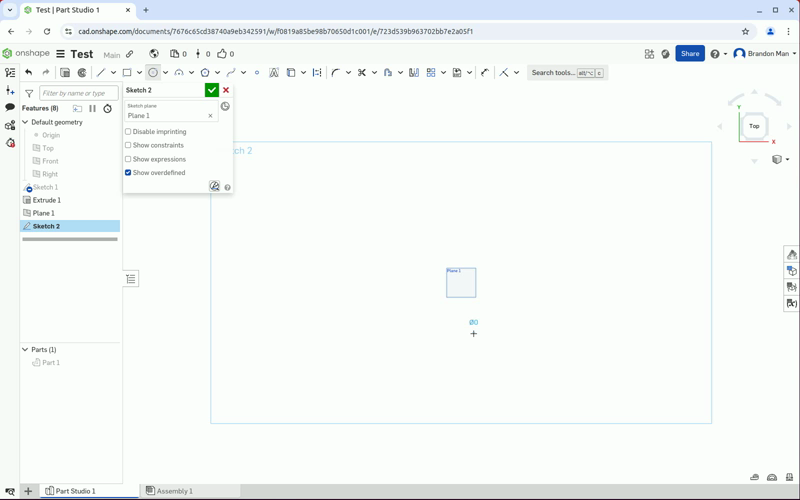
mouse_move(486, 333)
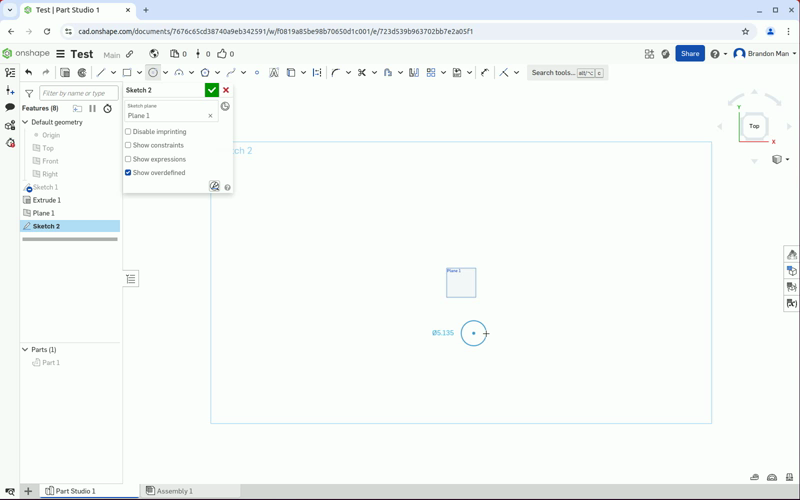
click(486, 333)
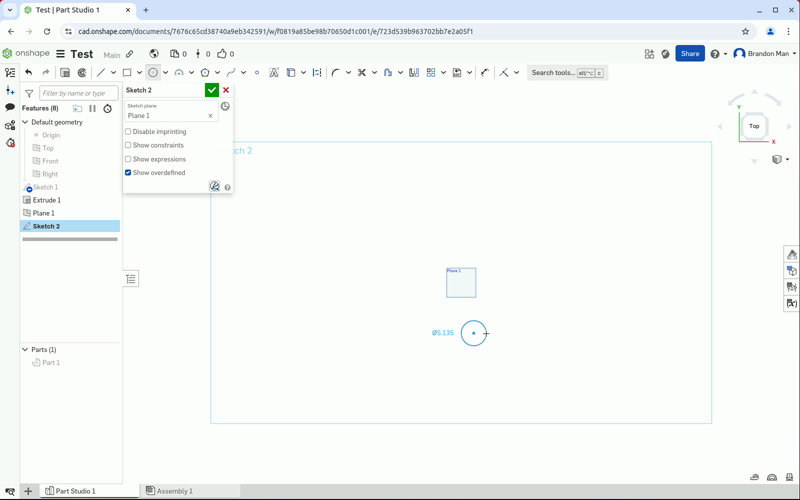
key(esc)
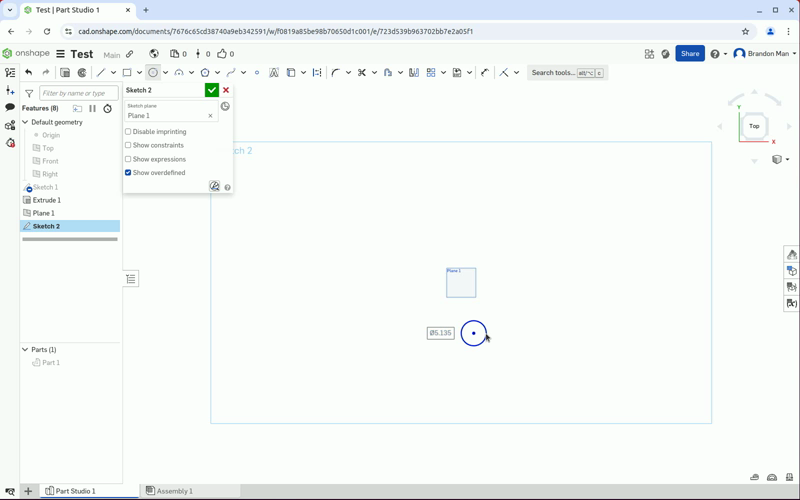
mouse_move(471, 344)
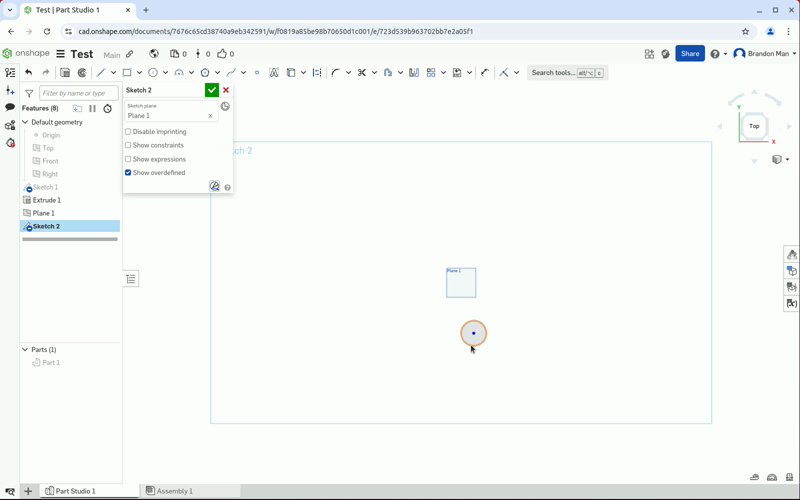
scroll(6)
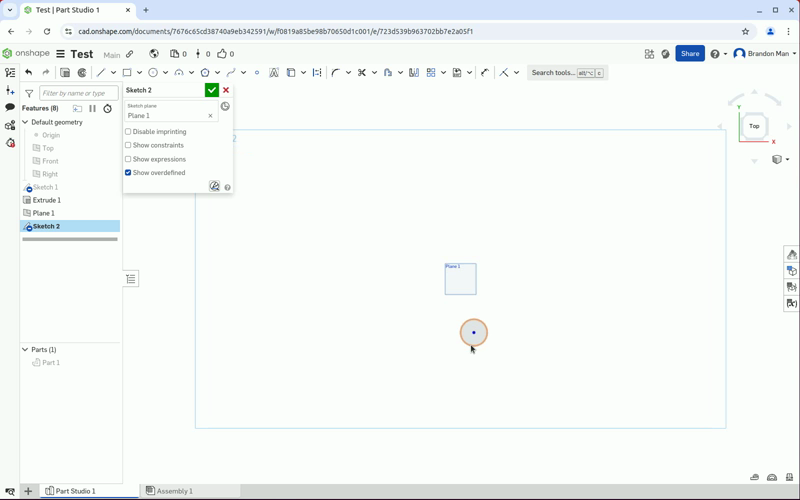
scroll(6)
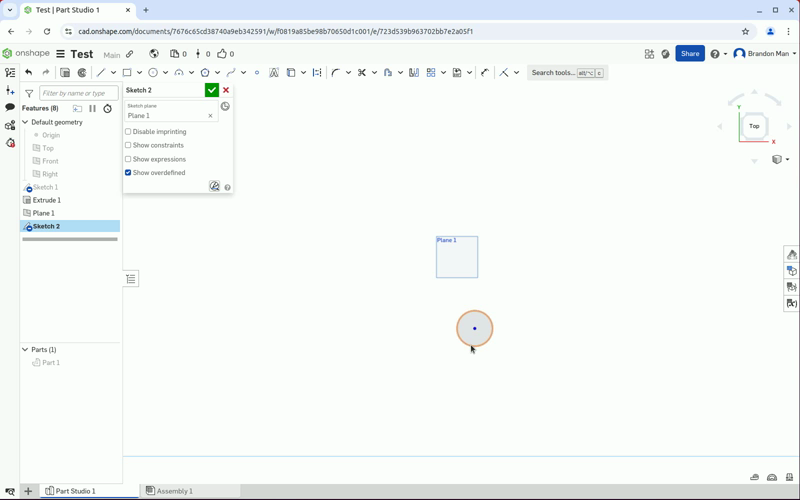
scroll(6)
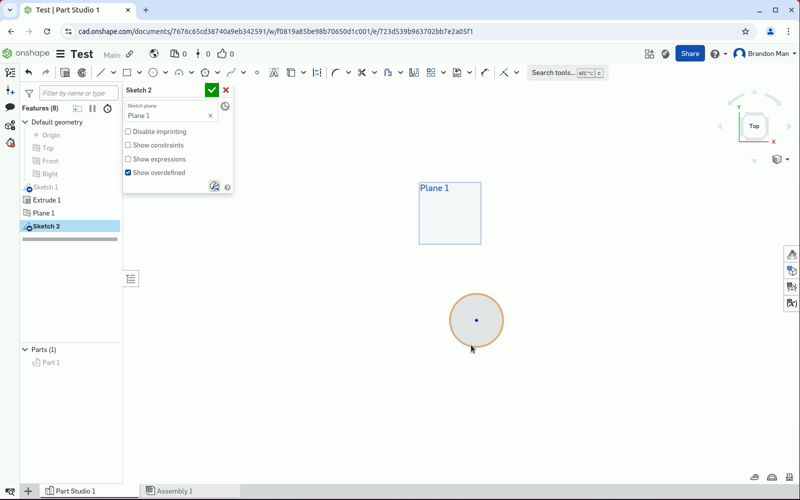
scroll(6)
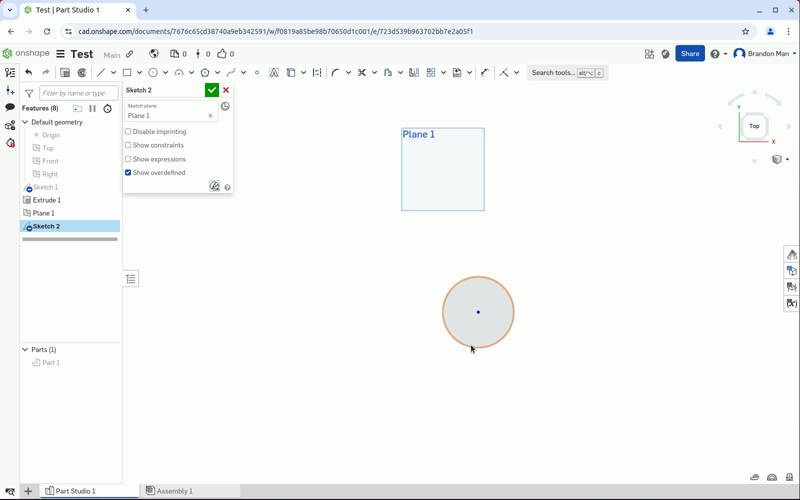
scroll(6)
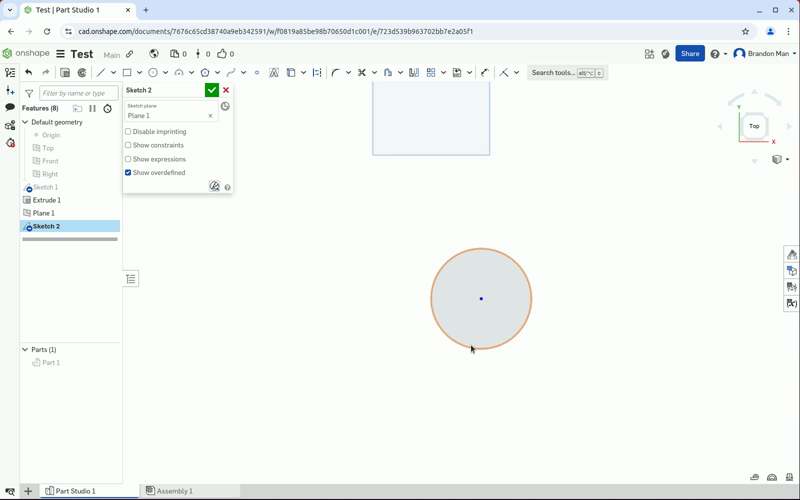
scroll(6)
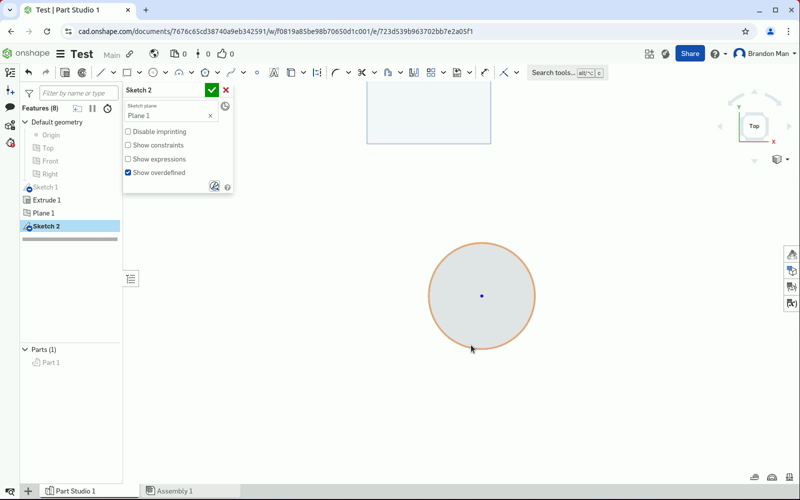
scroll(6)
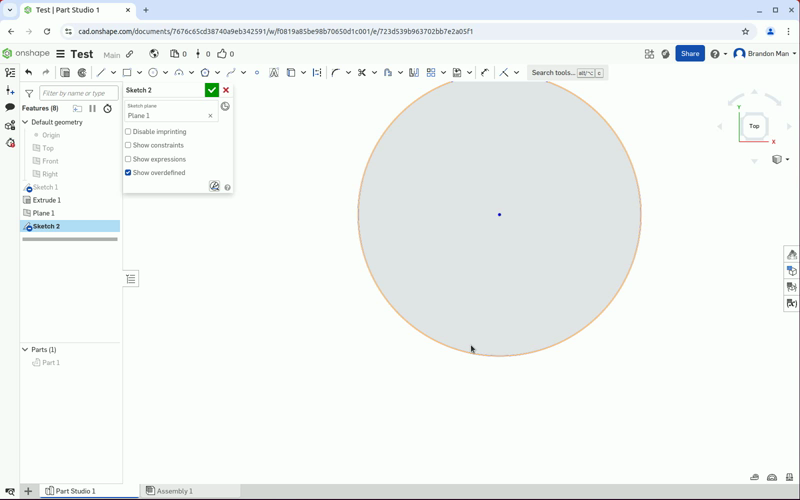
click(471, 344)
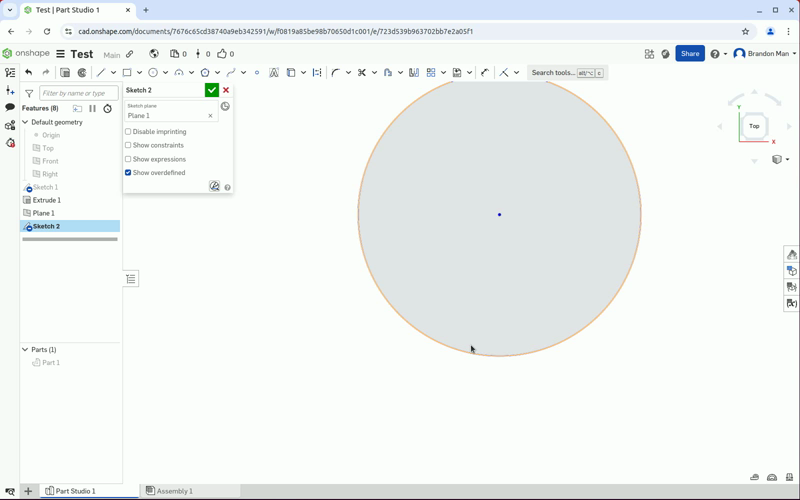
scroll(-6)
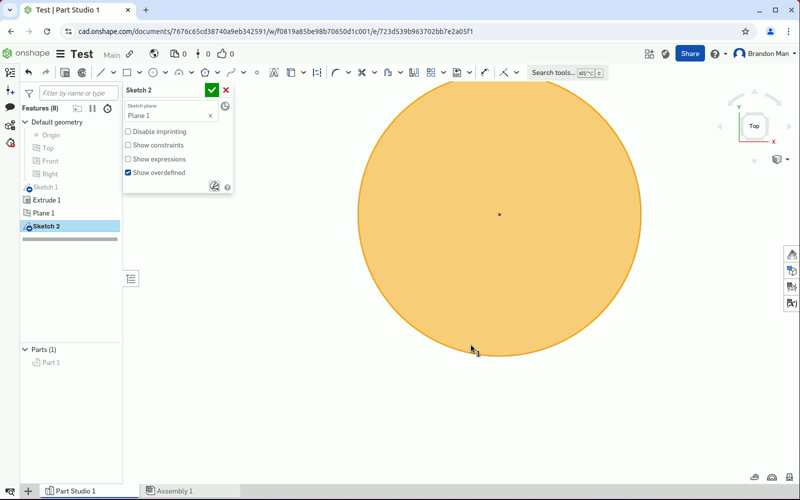
scroll(-6)
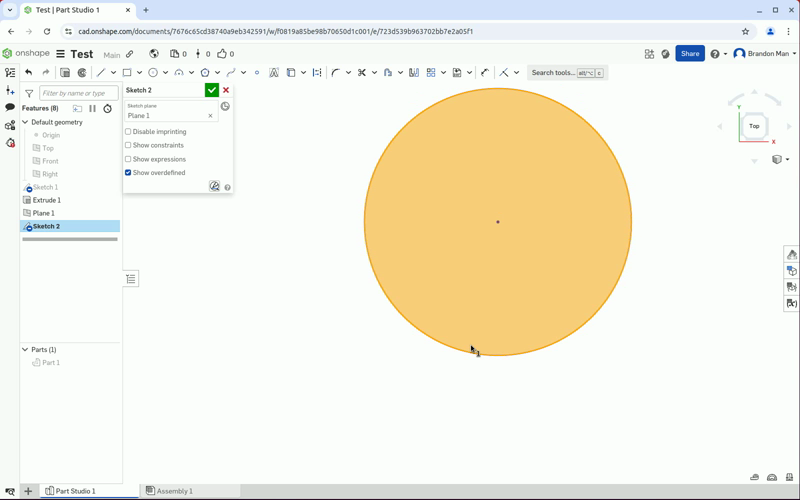
scroll(-6)
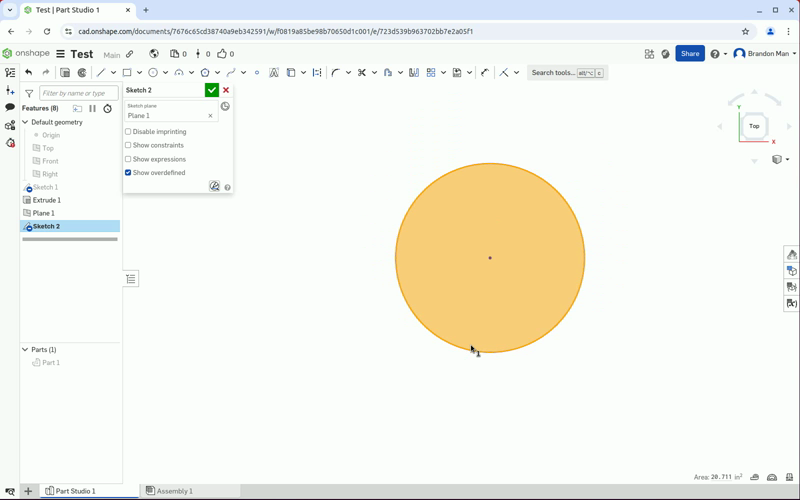
scroll(-6)
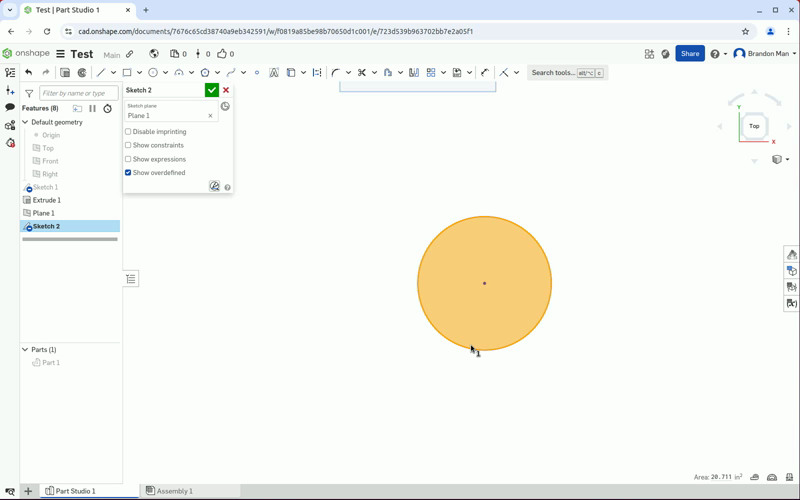
scroll(-6)
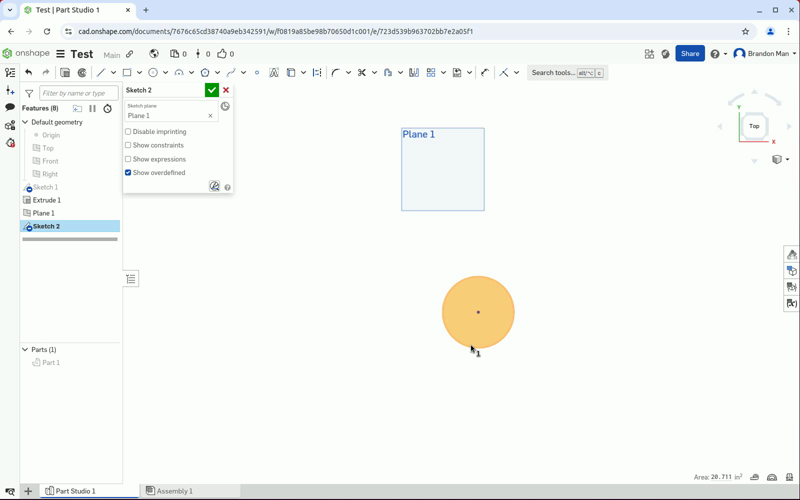
scroll(-6)
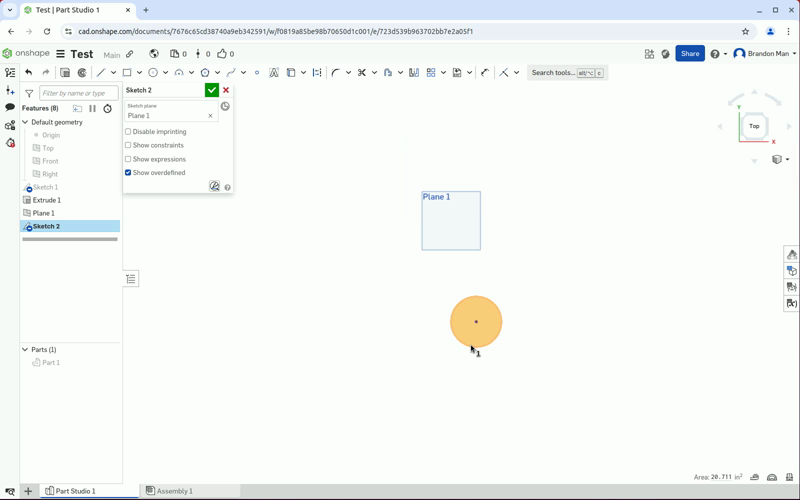
scroll(-6)
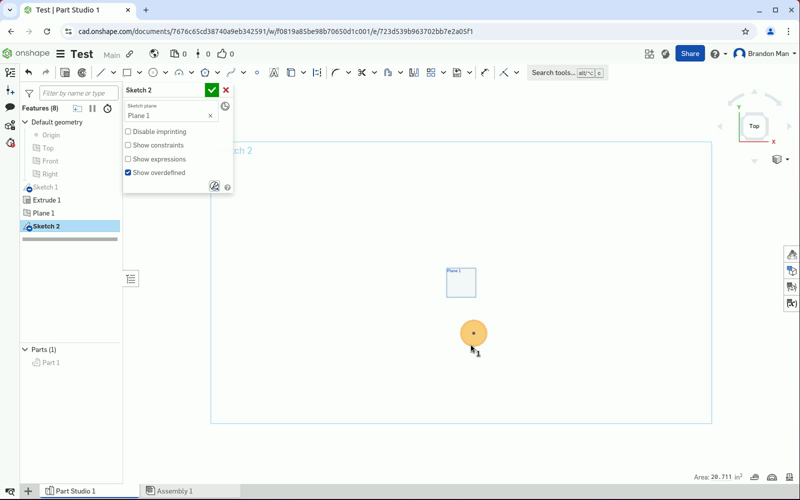
mouse_move(73, 352)
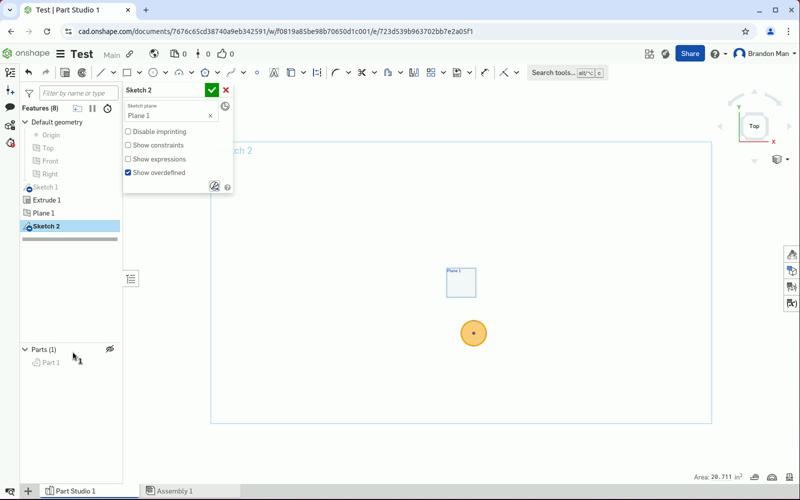
key(shift+y)
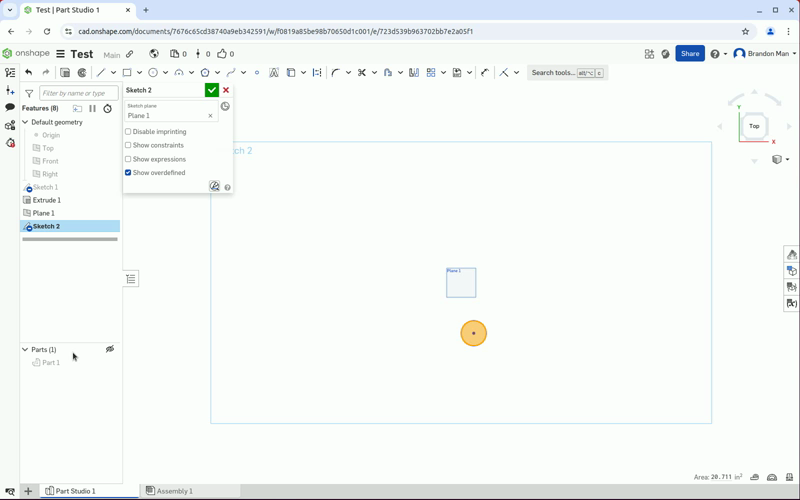
key(shift+e)
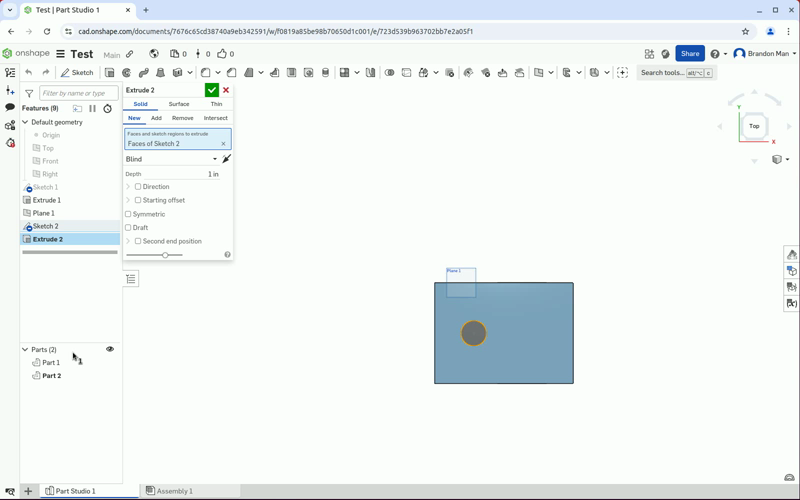
mouse_move(143, 106)
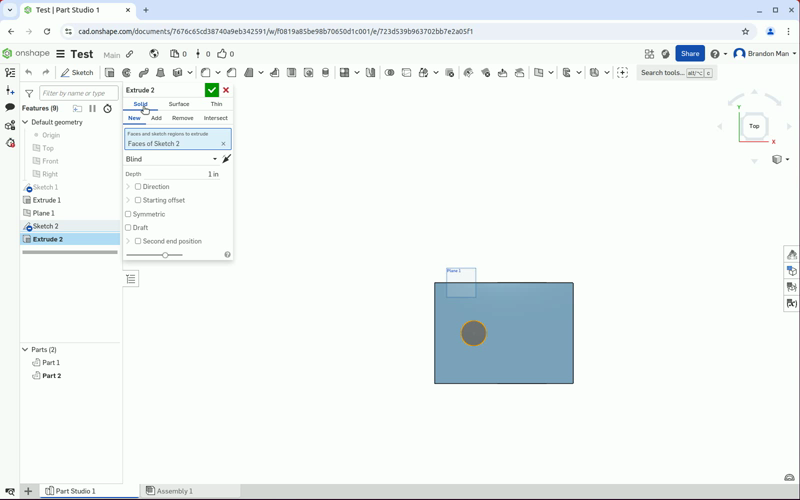
click(143, 106)
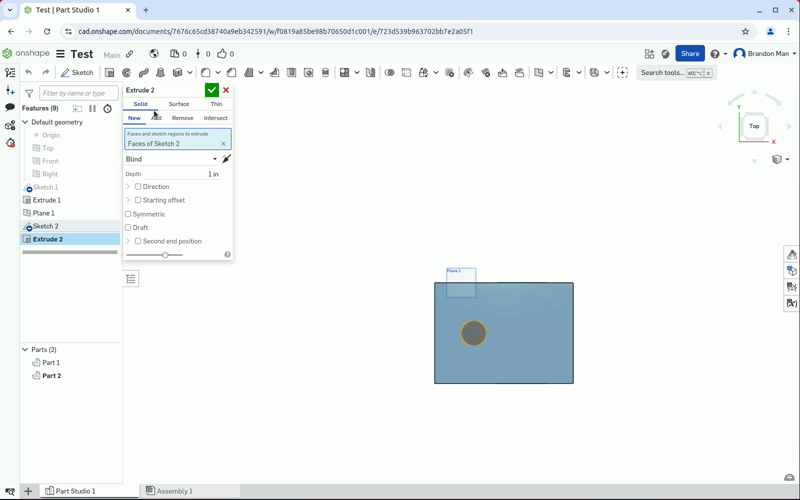
mouse_move(186, 120)
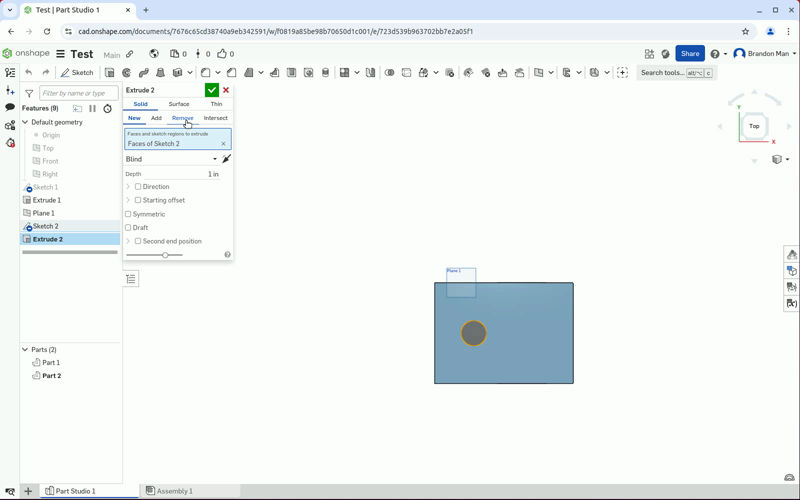
click(186, 120)
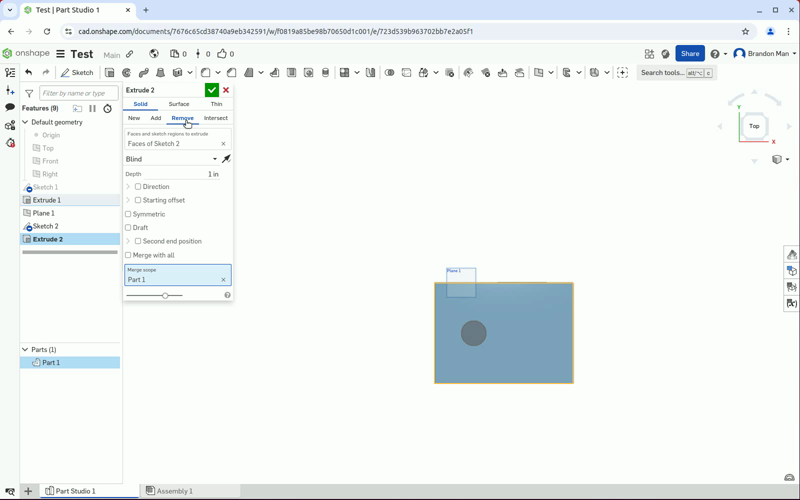
key(tab, 4)
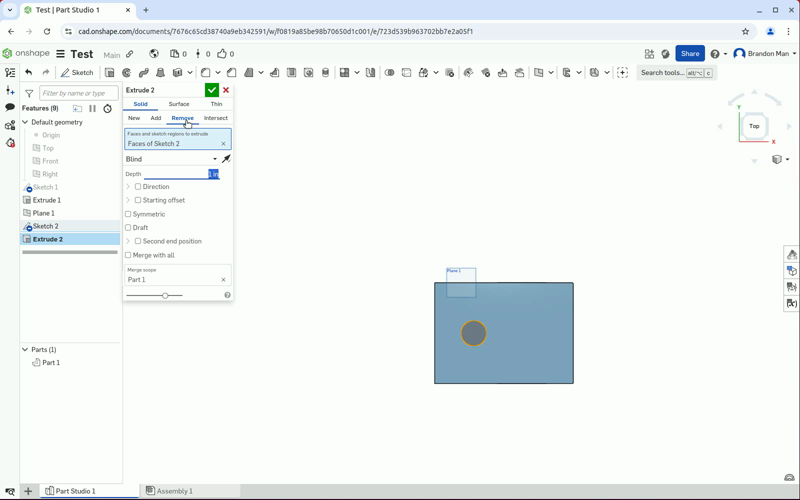
text(30.811)
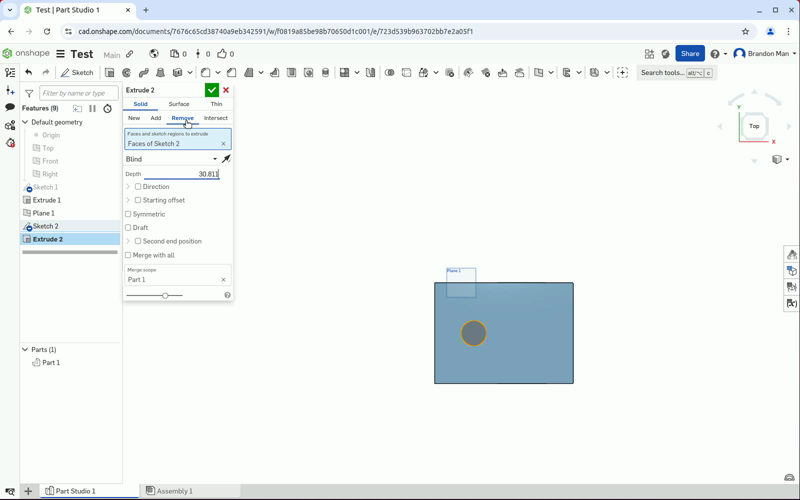
key(tab, 6)
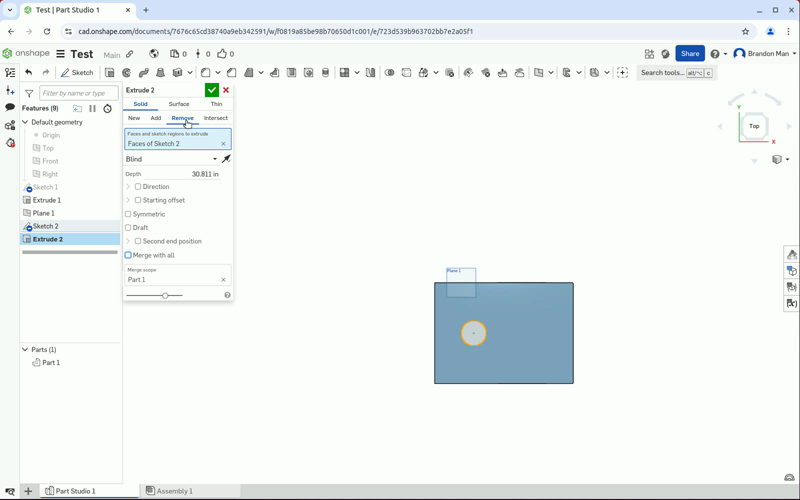
key(space)
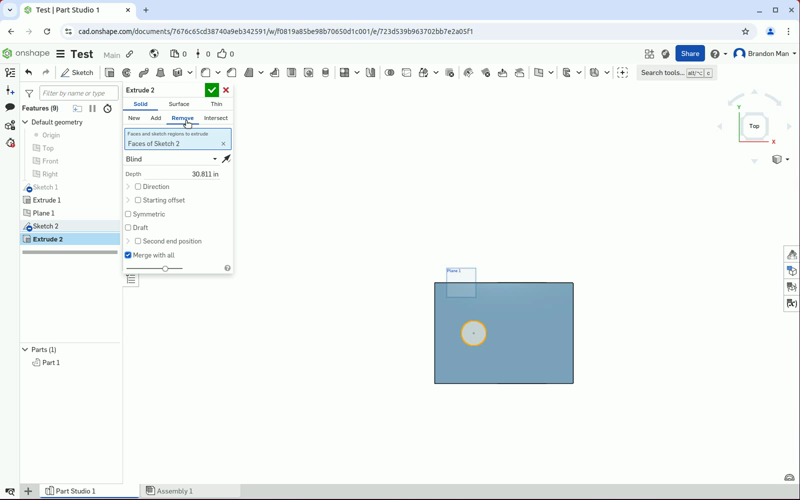
key(enter)
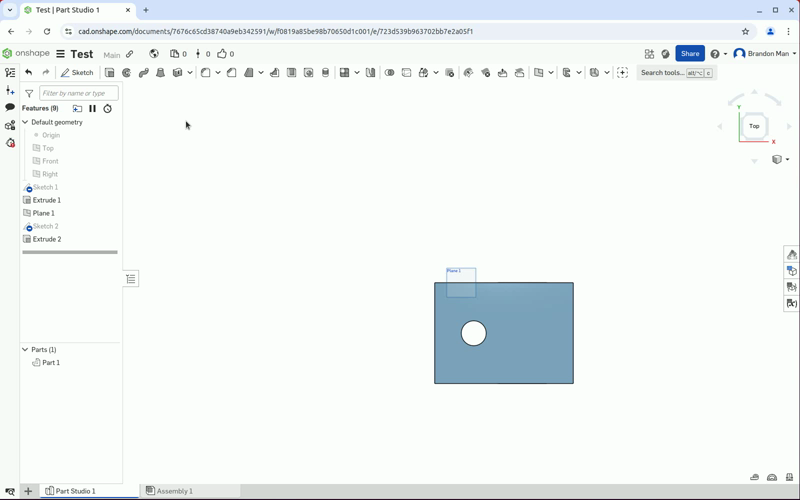
key(shift+h)
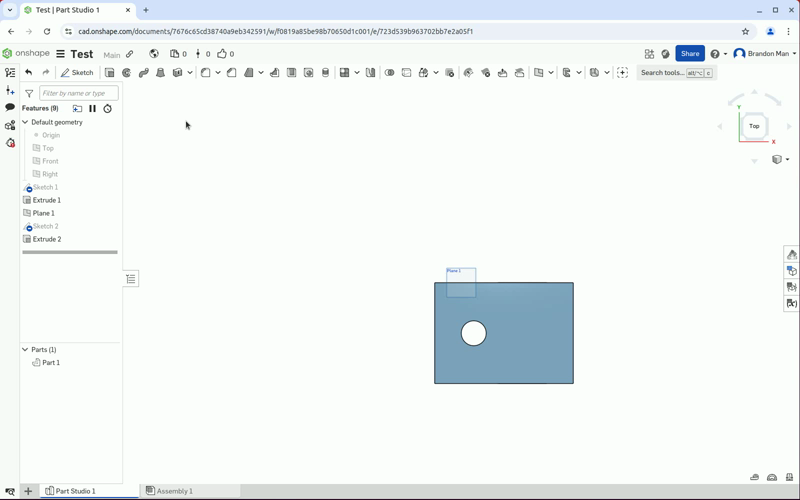
key(shift+h)
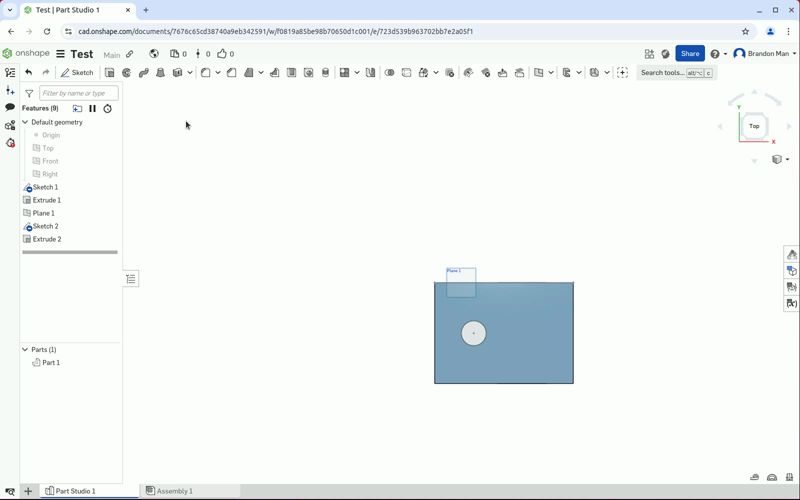
key(shift+7)
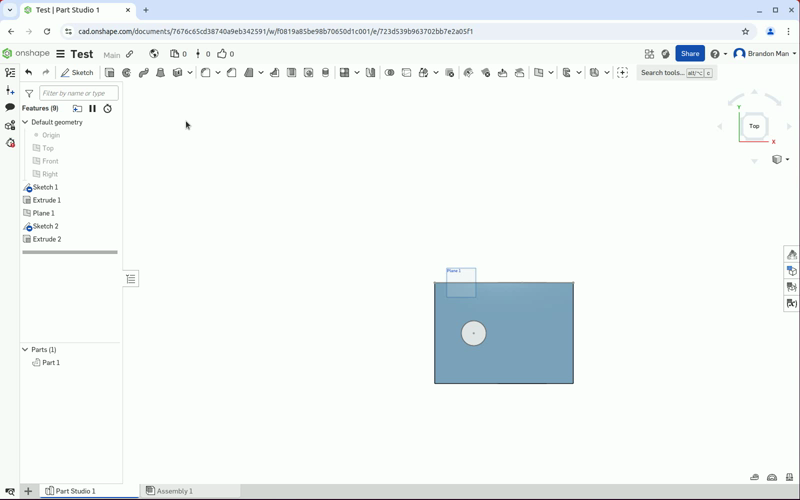
key(up, 3)
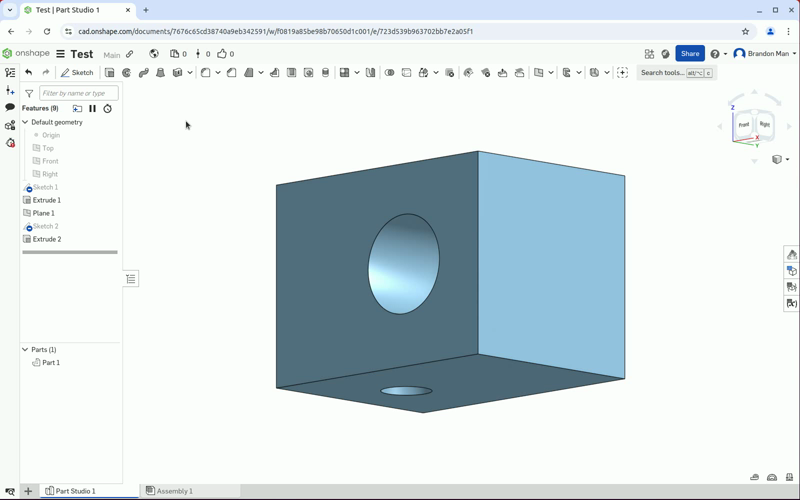
key(left, 3)
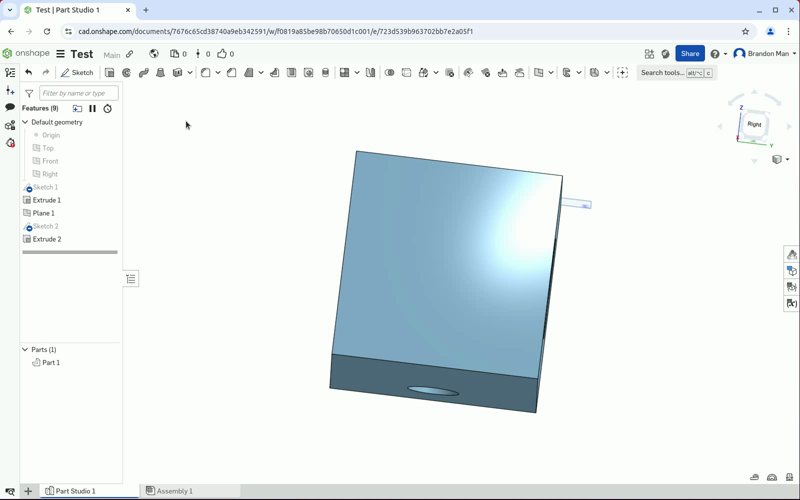
key(right, 3)
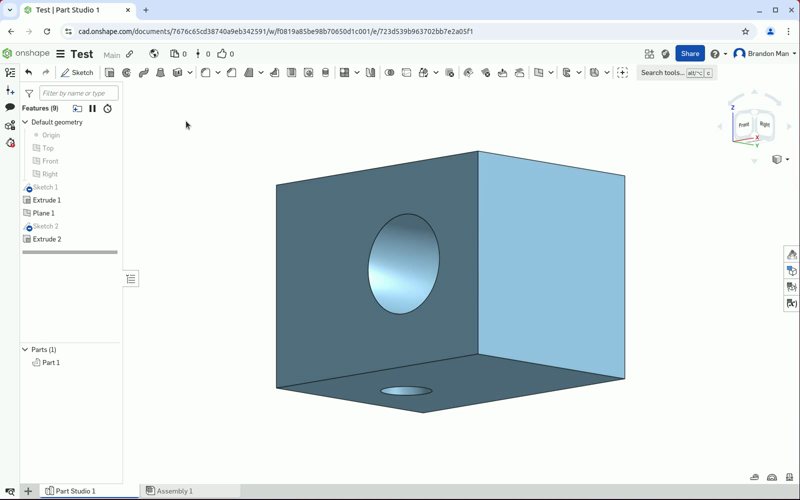
key(down, 3)
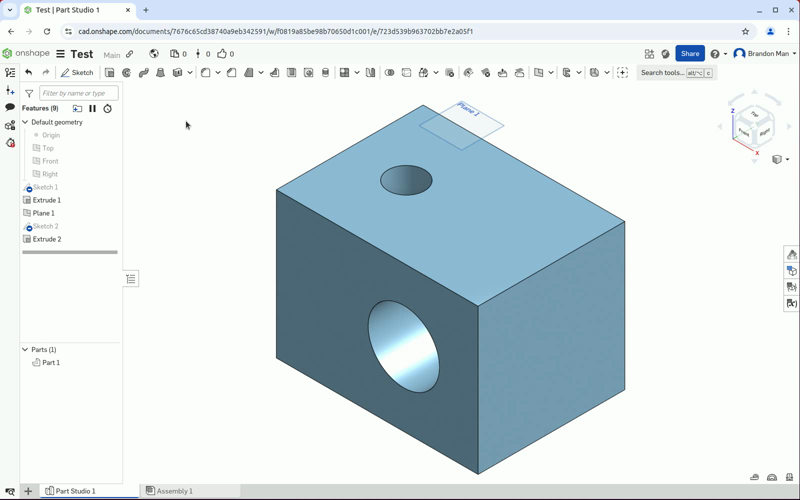
mouse_move(73, 189)
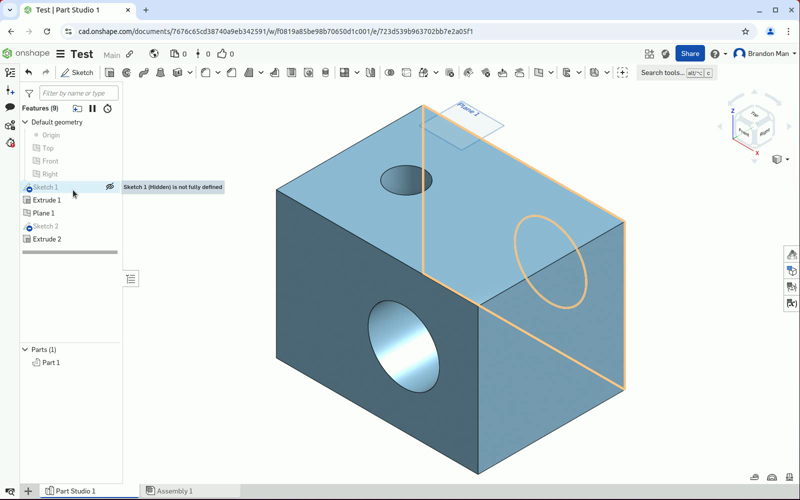
click(73, 189)